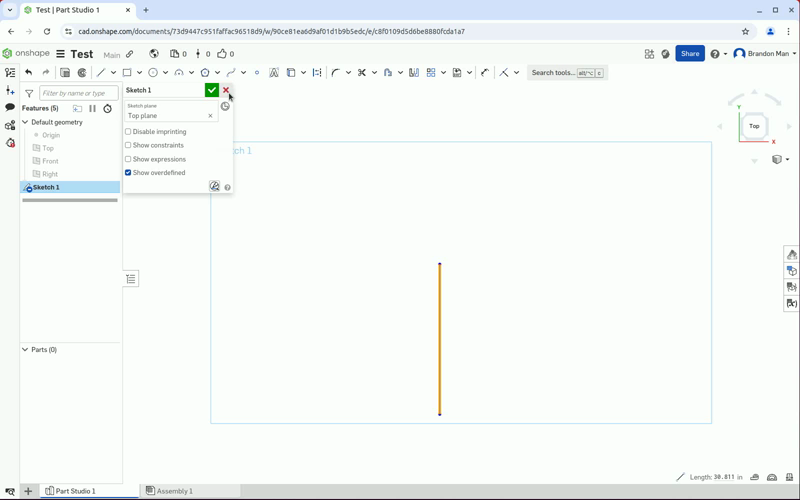
key(shift+h)
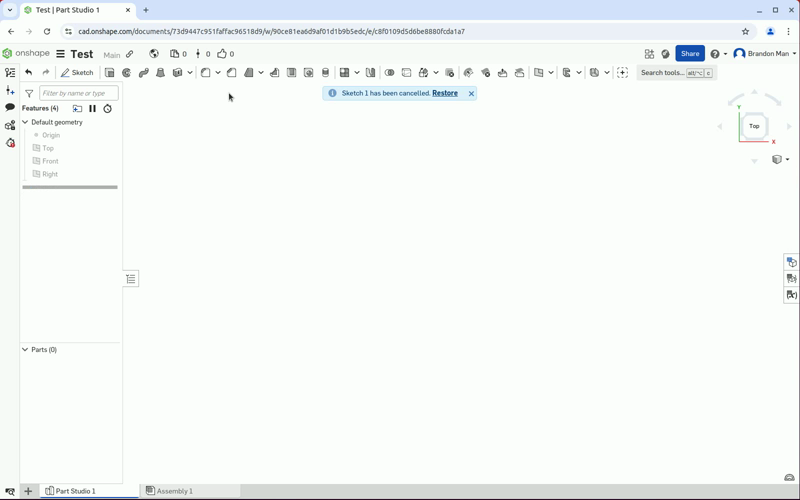
mouse_move(73, 352)
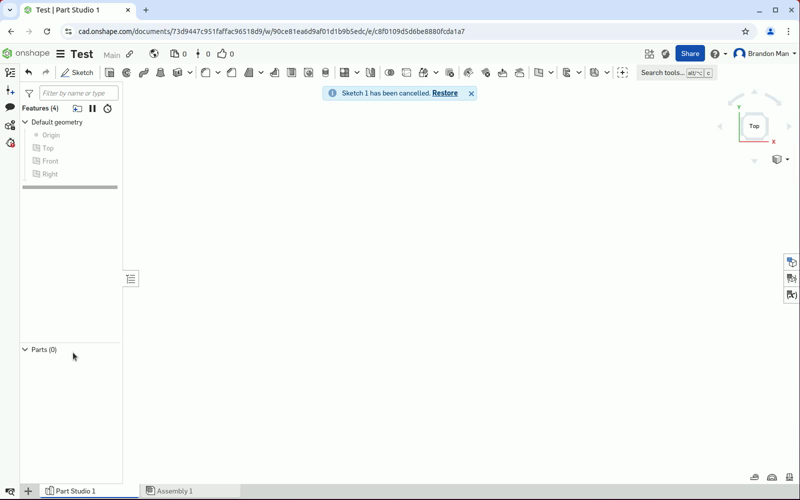
key(y)
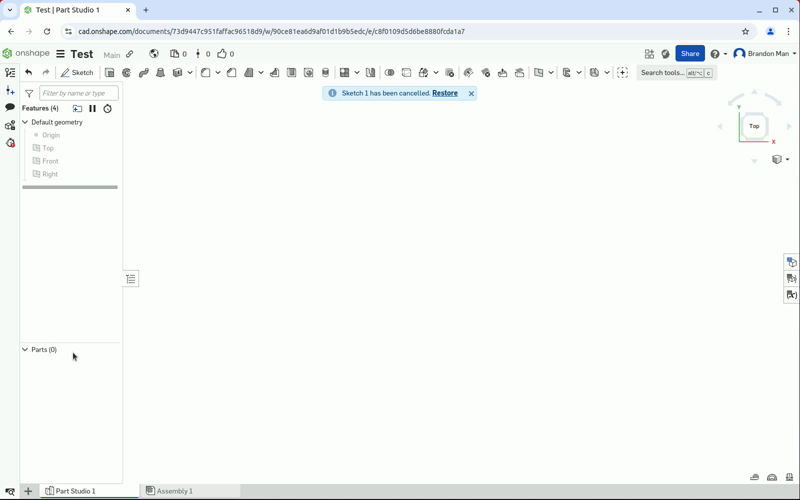
key(shift+p)
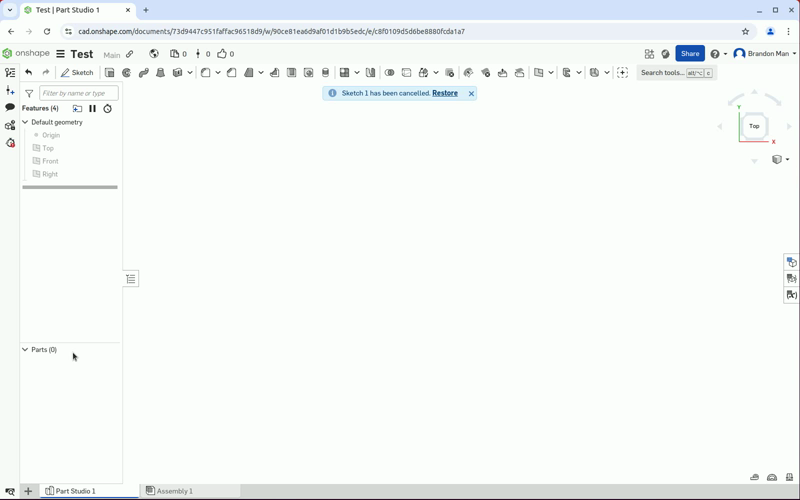
key(space)
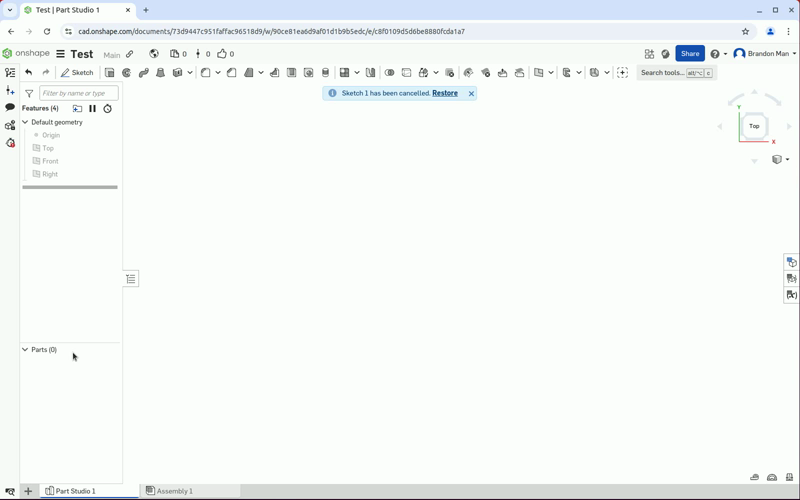
key_down(shift)
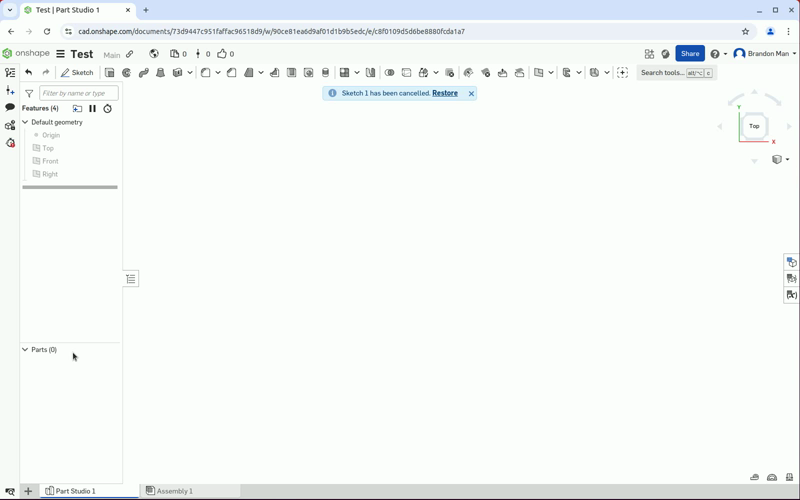
key(up)
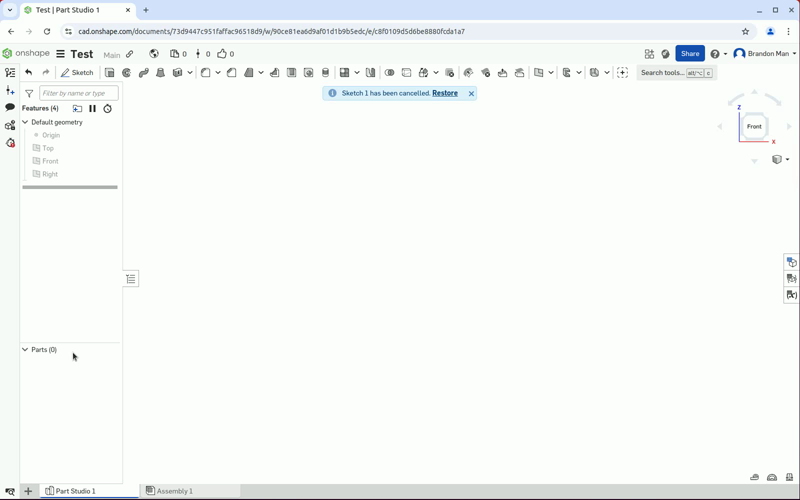
key_up(shift)
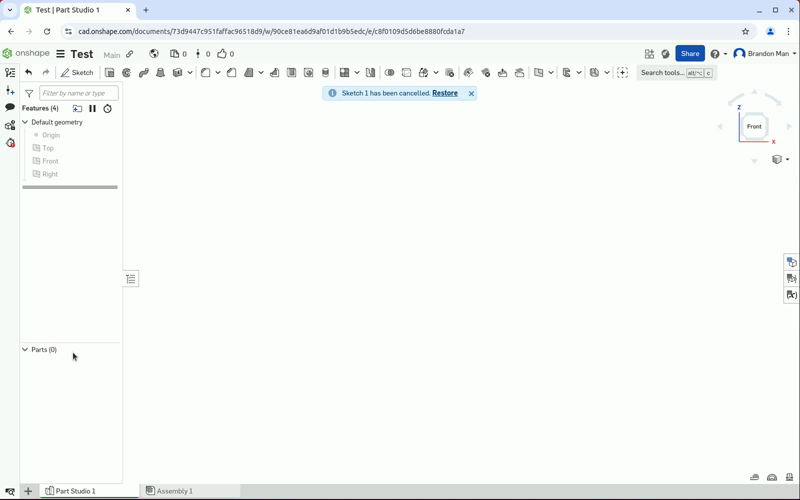
mouse_move(73, 352)
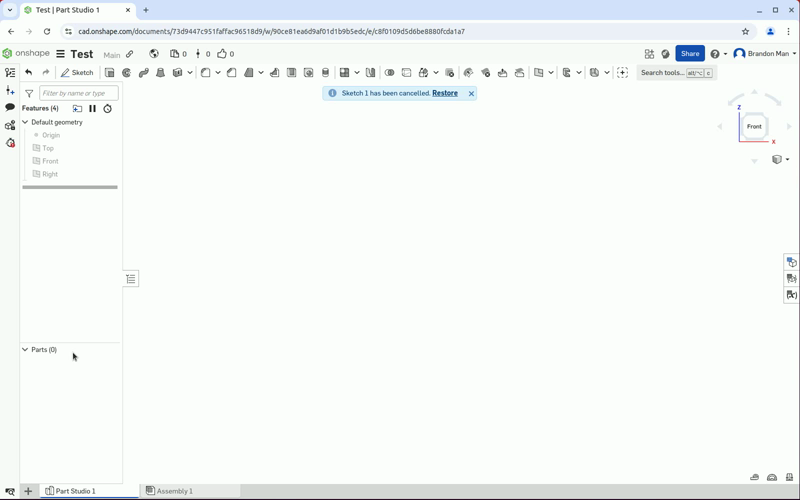
key(shift+y)
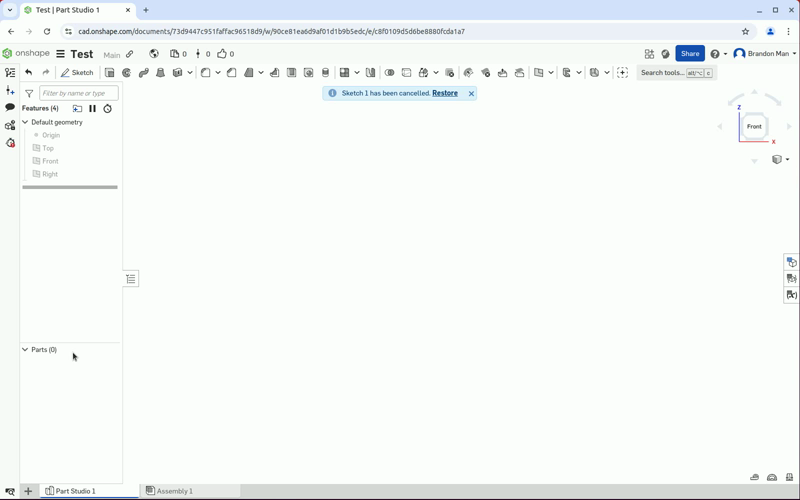
key(shift+s)
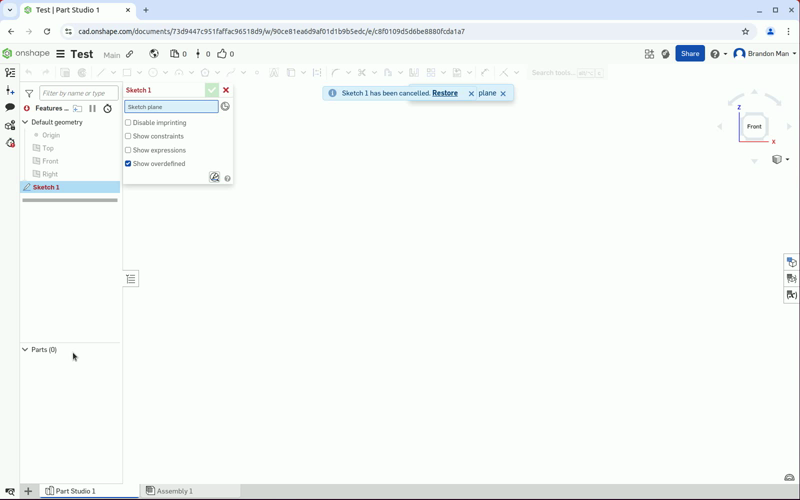
mouse_move(73, 163)
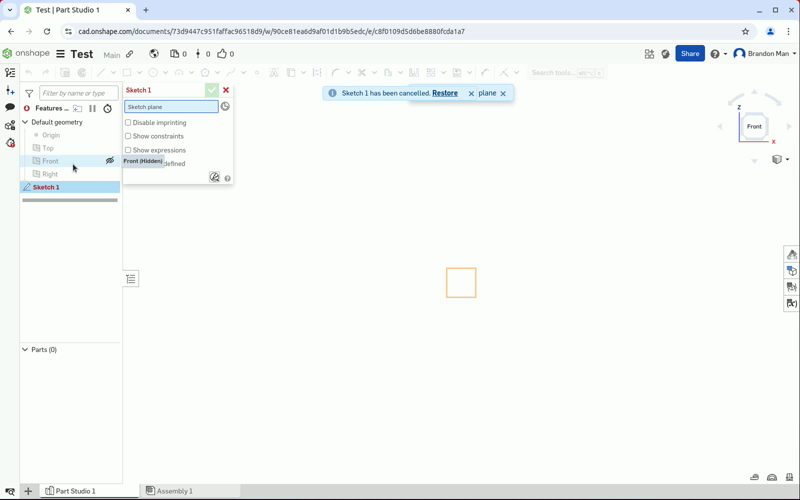
click(73, 163)
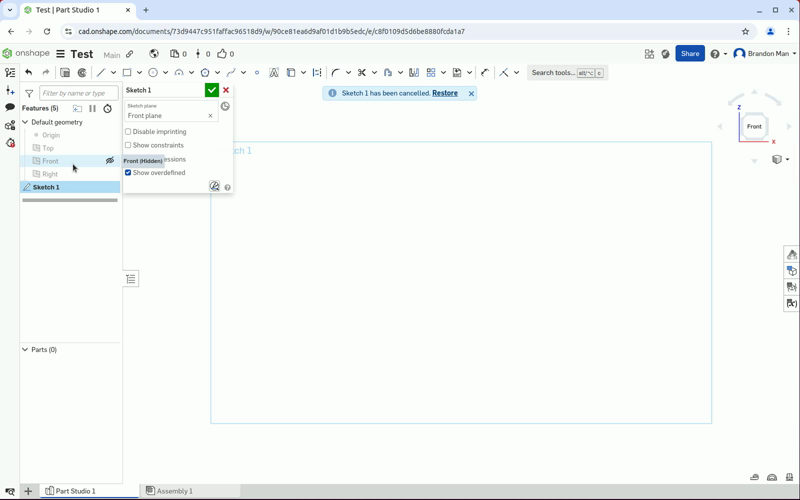
mouse_move(73, 352)
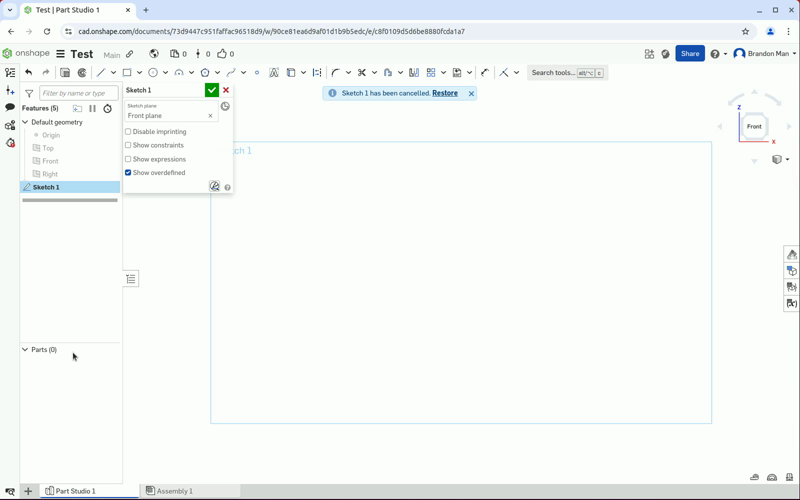
key(y)
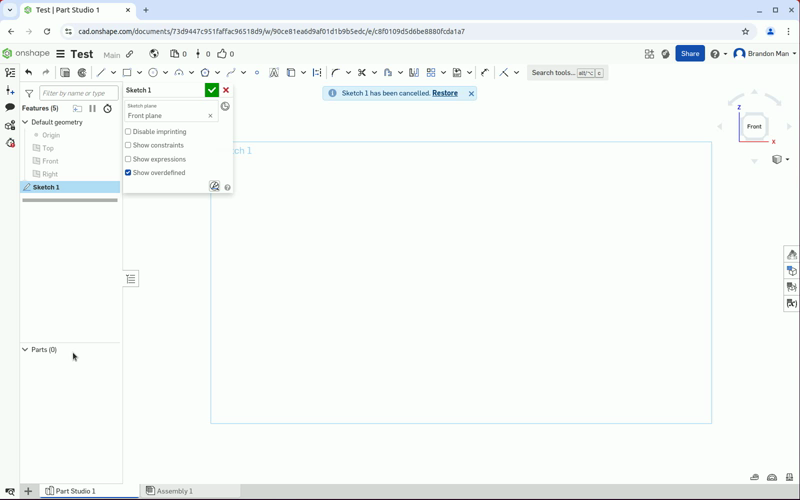
key(l)
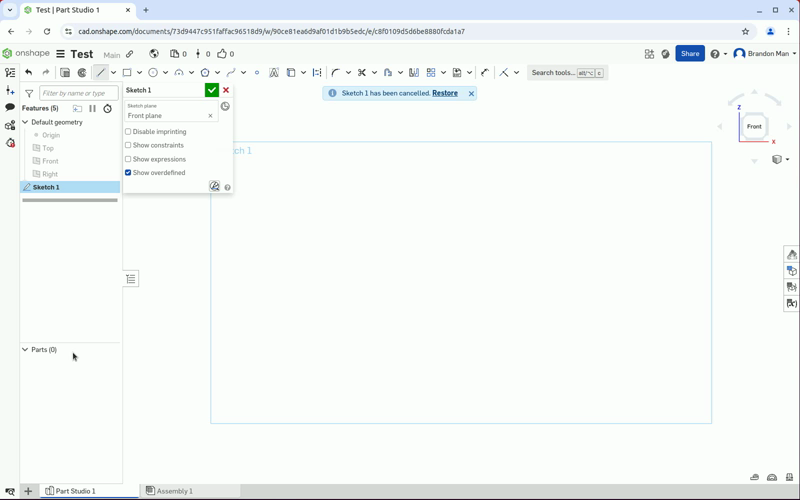
key_down(shift)
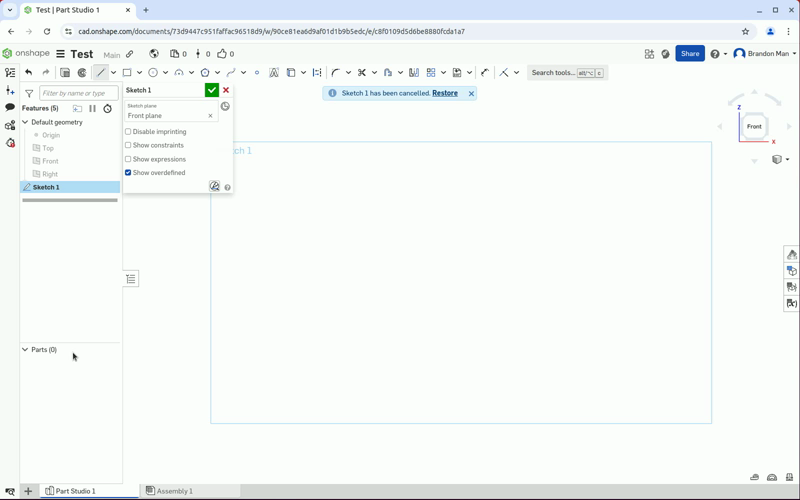
mouse_move(460, 395)
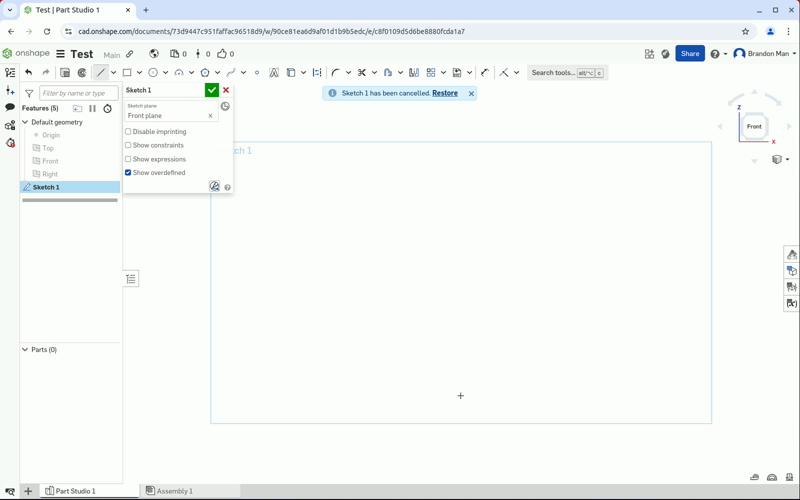
click(460, 395)
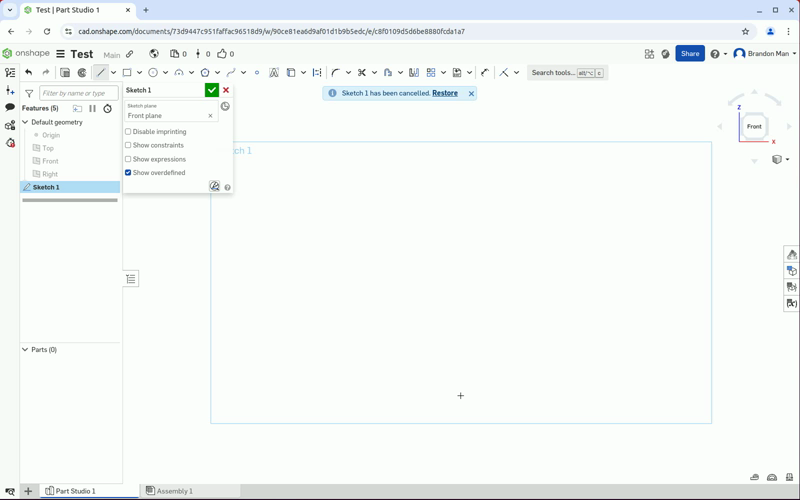
key_up(shift)
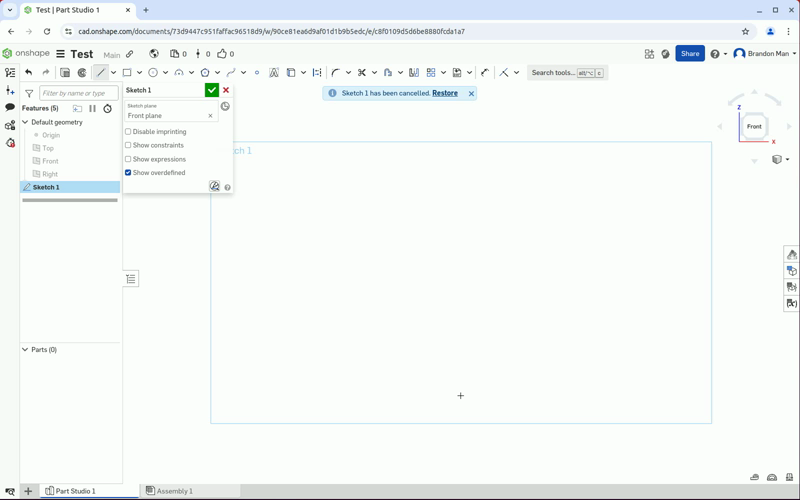
key_down(shift)
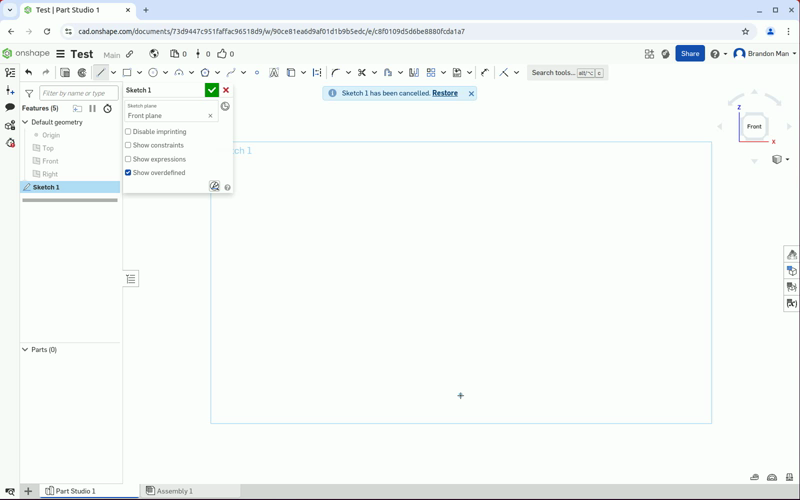
mouse_move(566, 395)
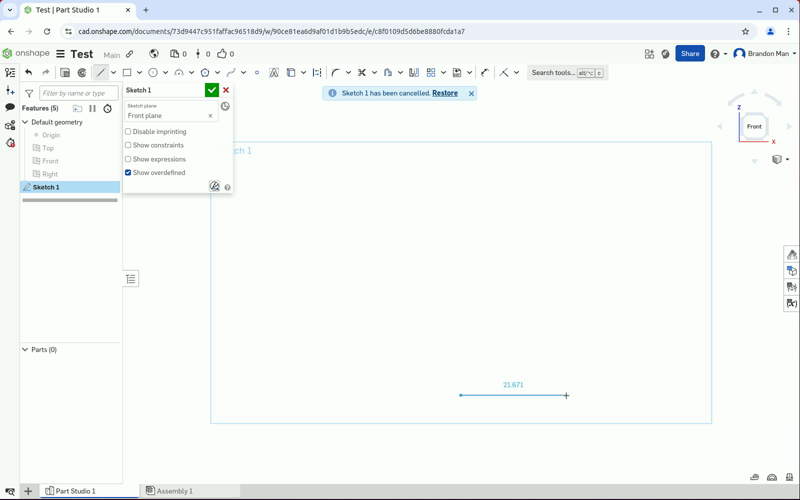
click(566, 395)
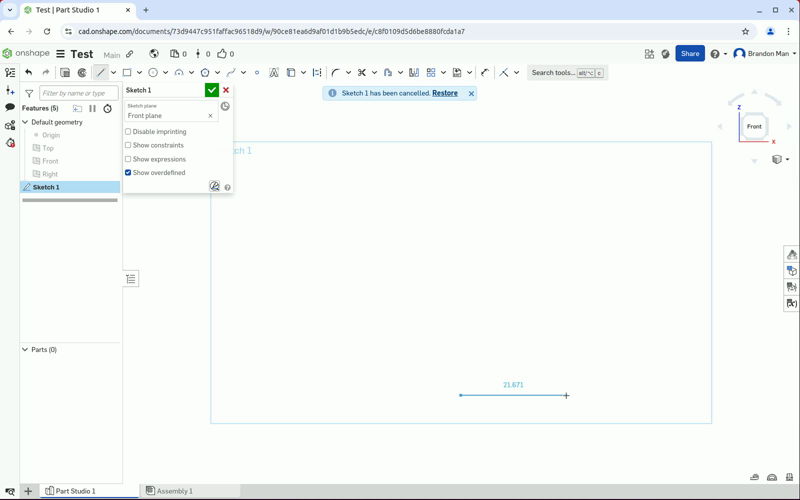
key_up(shift)
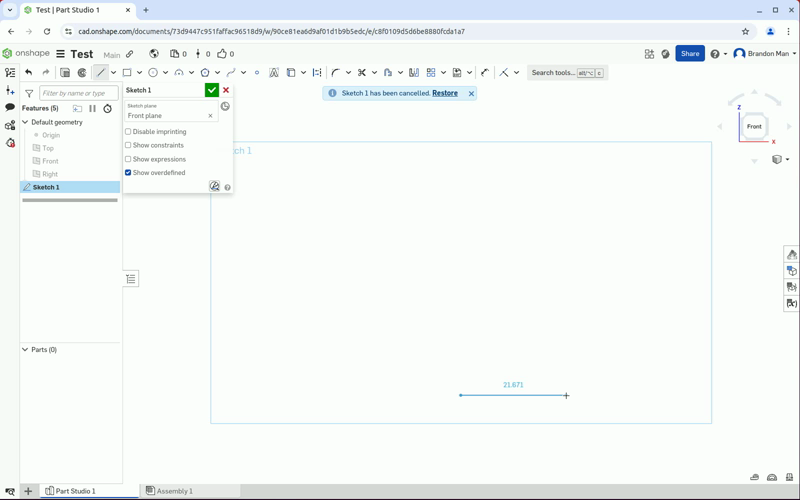
key_down(shift)
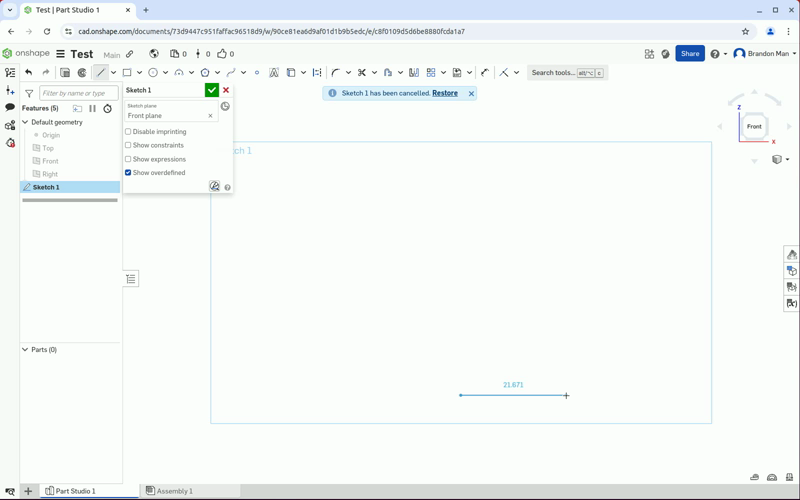
mouse_move(566, 308)
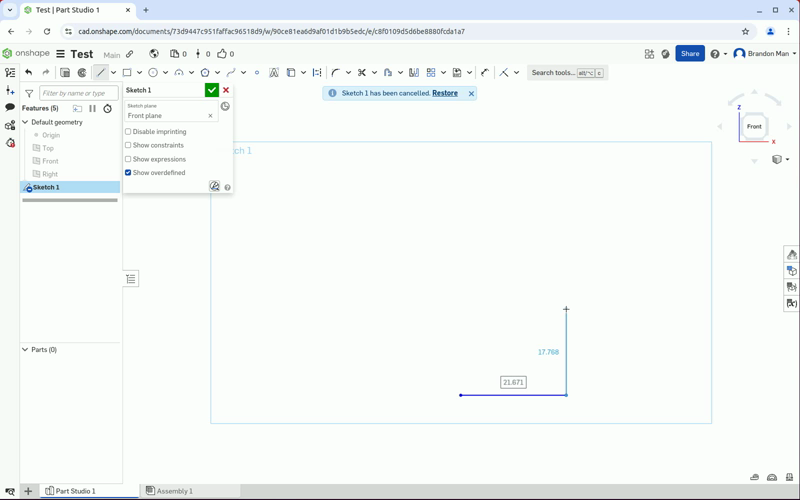
click(566, 308)
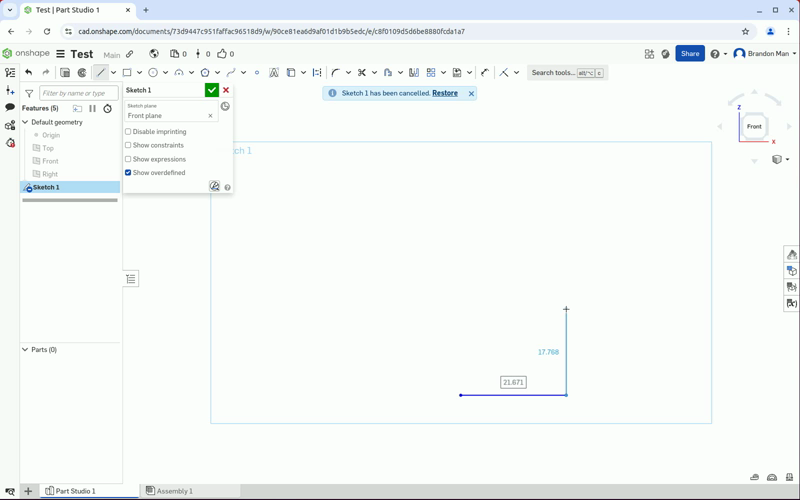
key_up(shift)
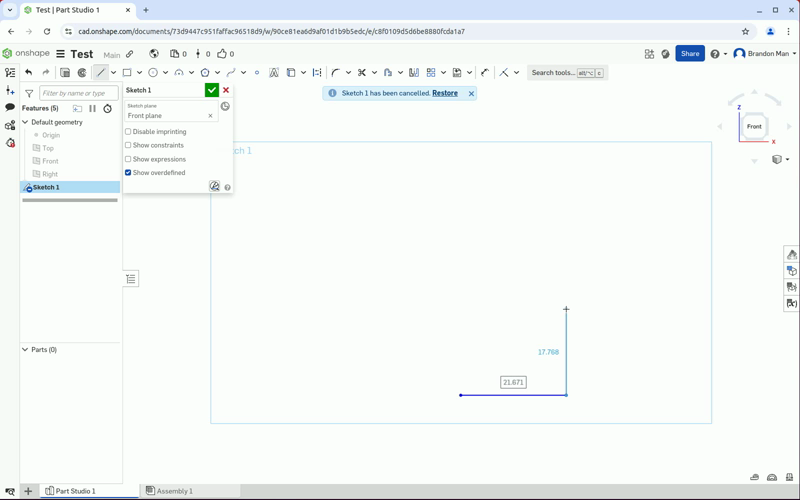
key_down(shift)
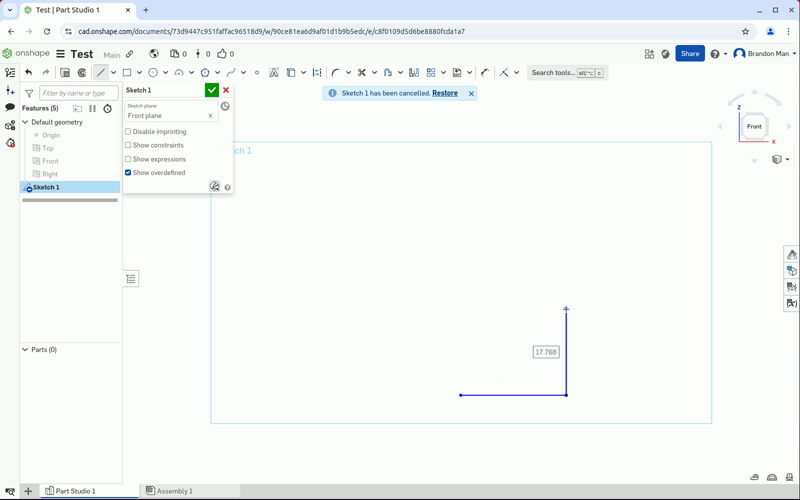
mouse_move(589, 308)
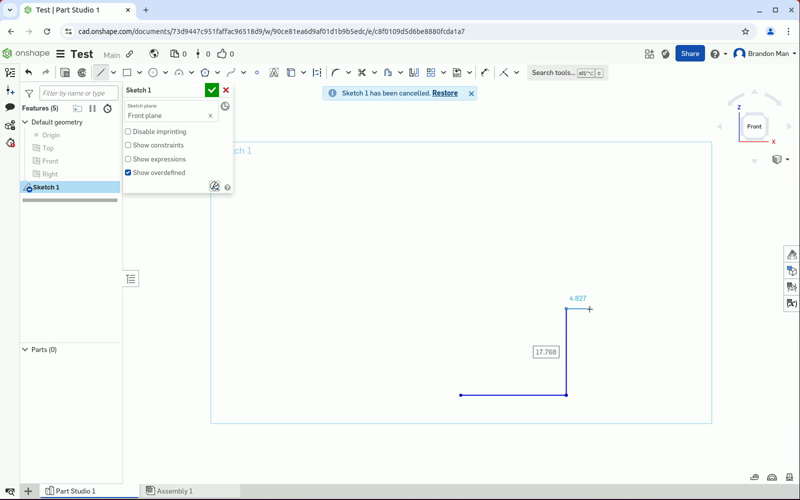
mouse_move(555, 308)
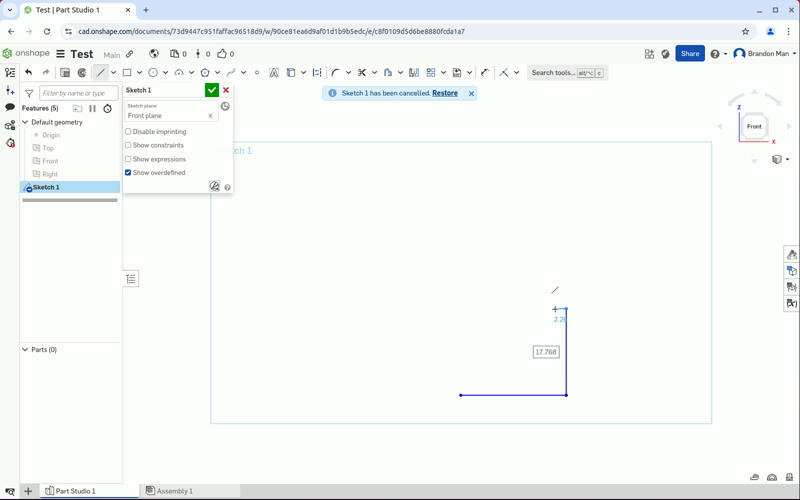
click(555, 308)
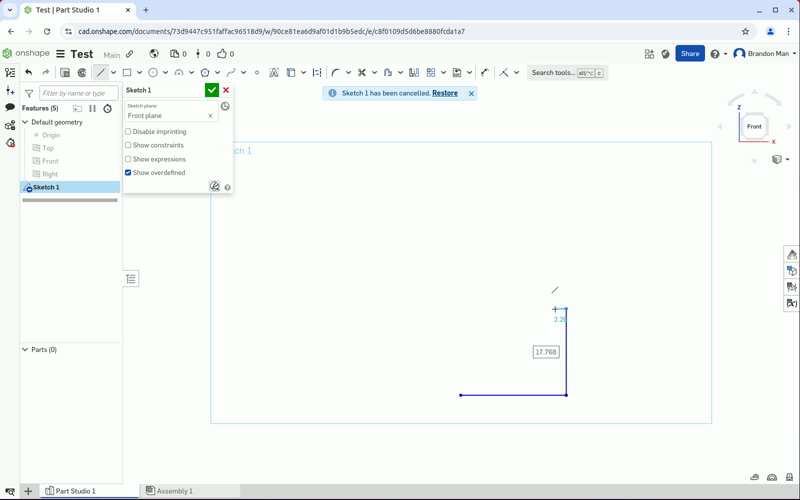
key_up(shift)
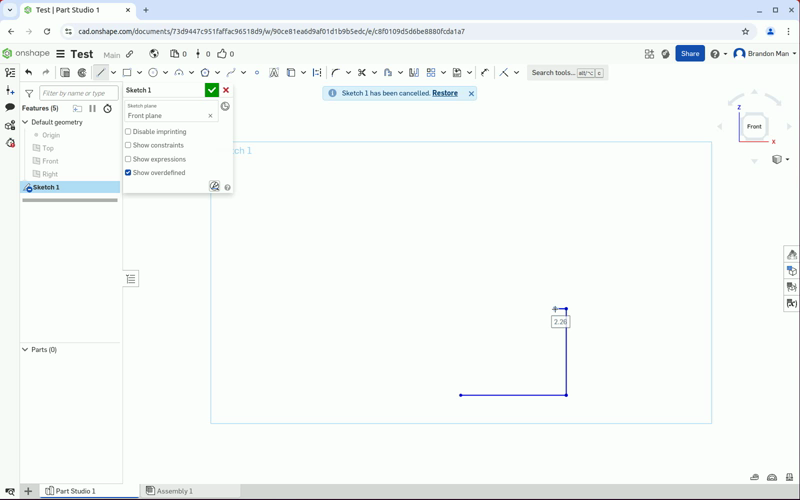
key_down(shift)
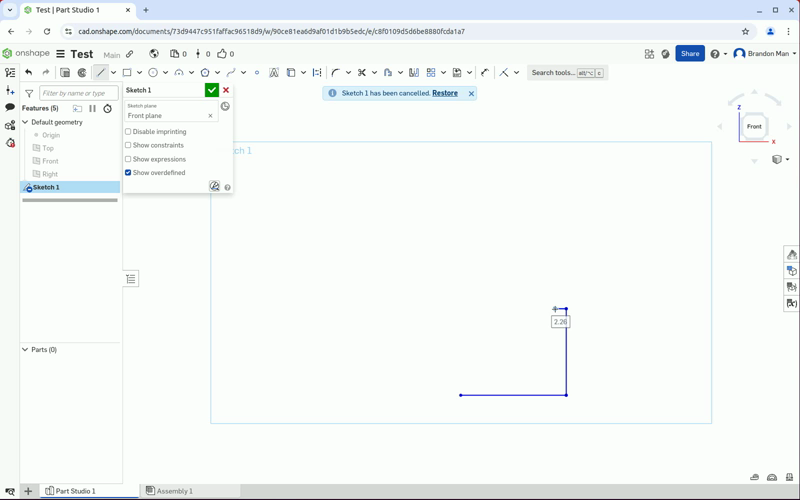
mouse_move(585, 308)
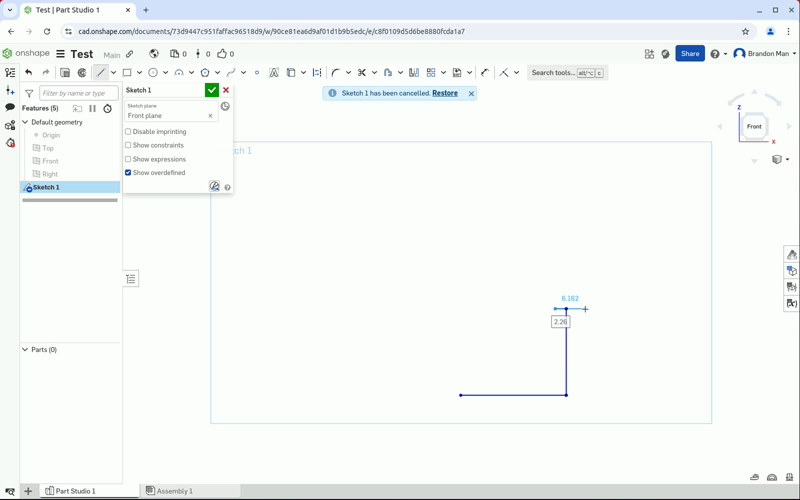
mouse_move(514, 308)
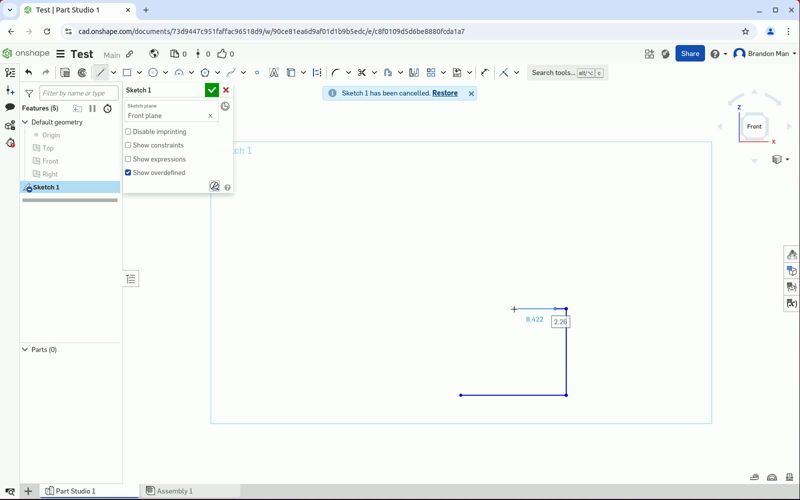
click(514, 308)
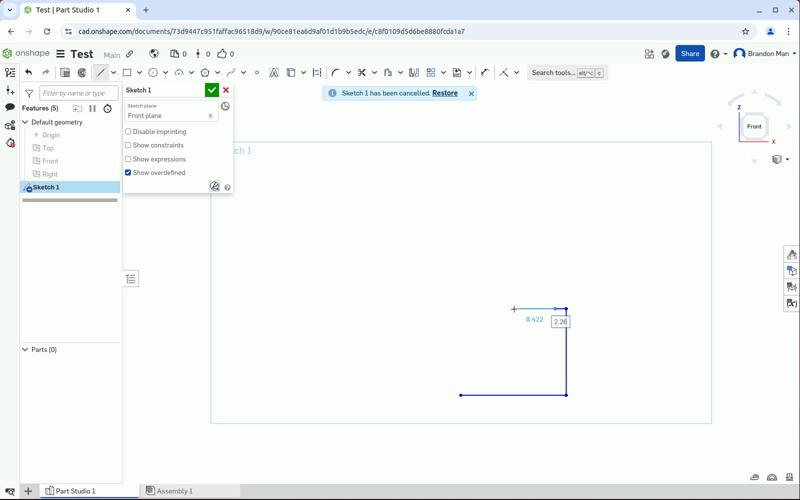
key_up(shift)
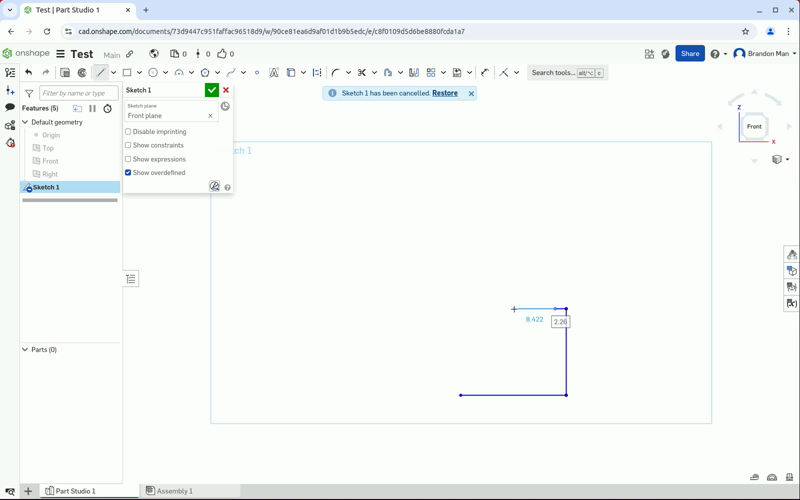
key_down(shift)
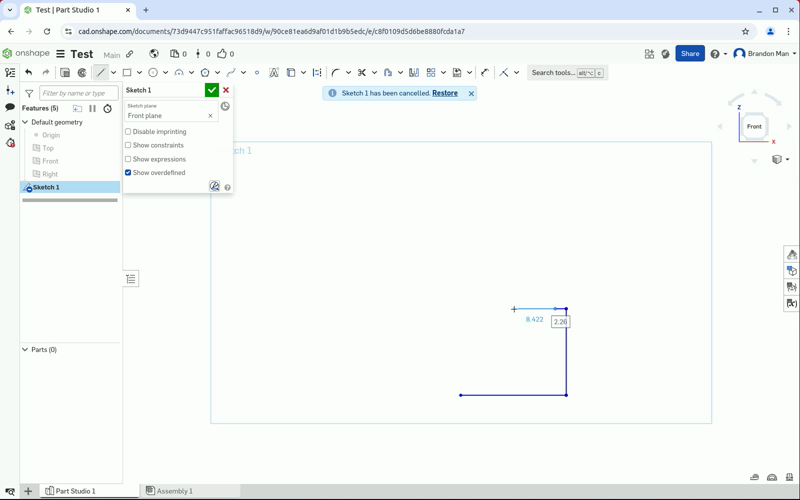
mouse_move(544, 308)
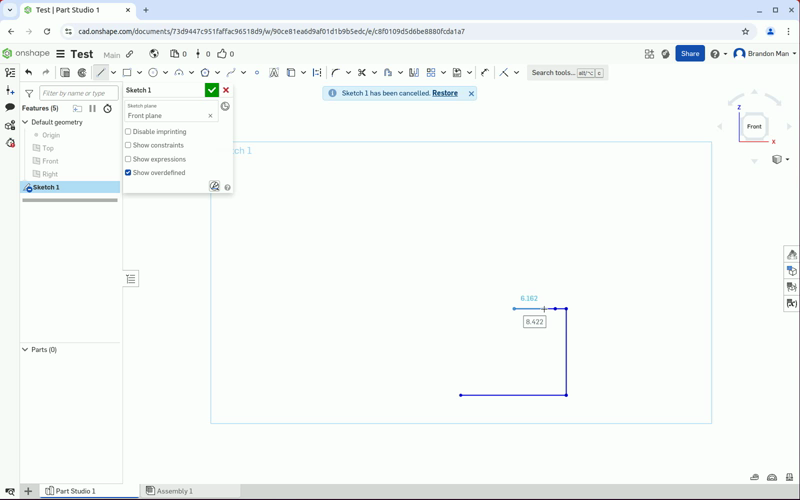
mouse_move(460, 308)
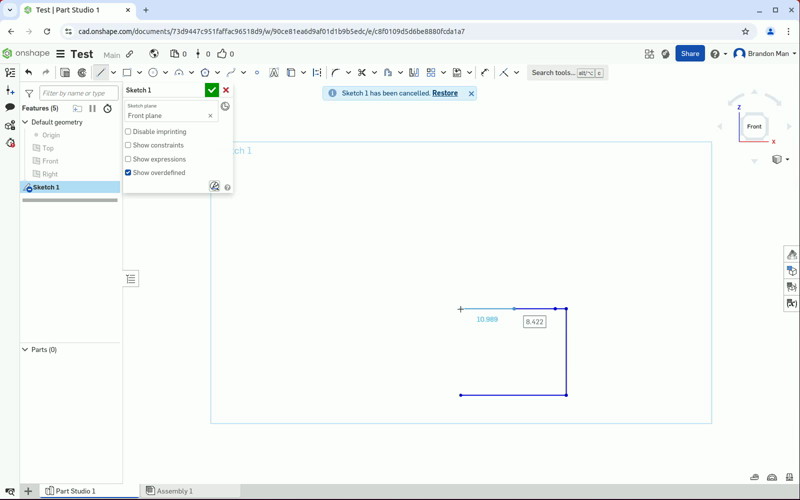
click(460, 308)
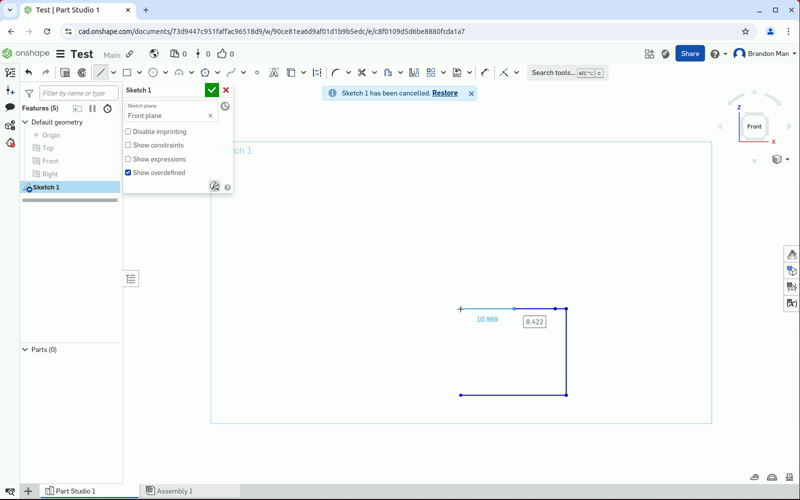
key_up(shift)
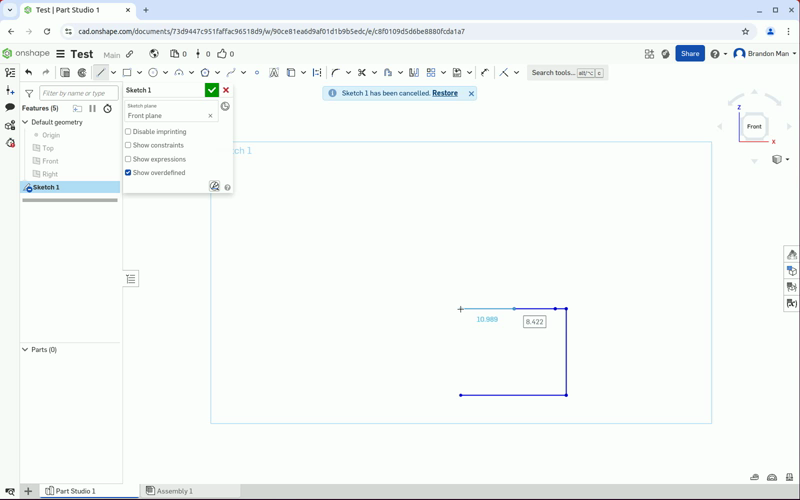
key_down(shift)
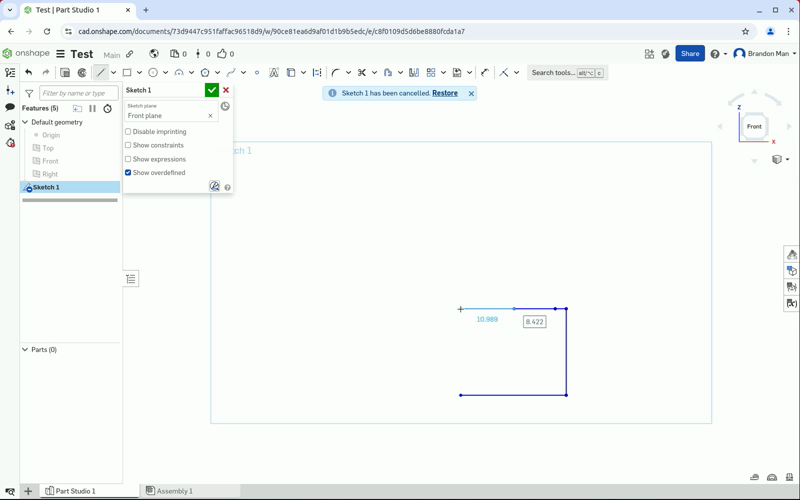
mouse_move(460, 395)
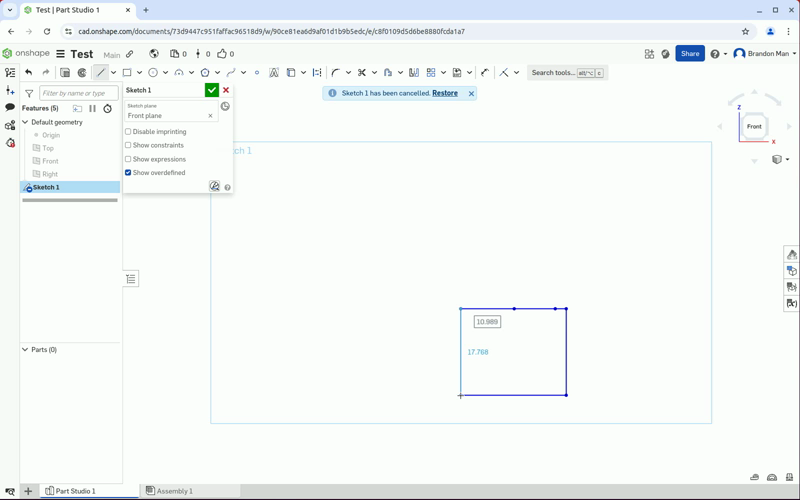
key_up(shift)
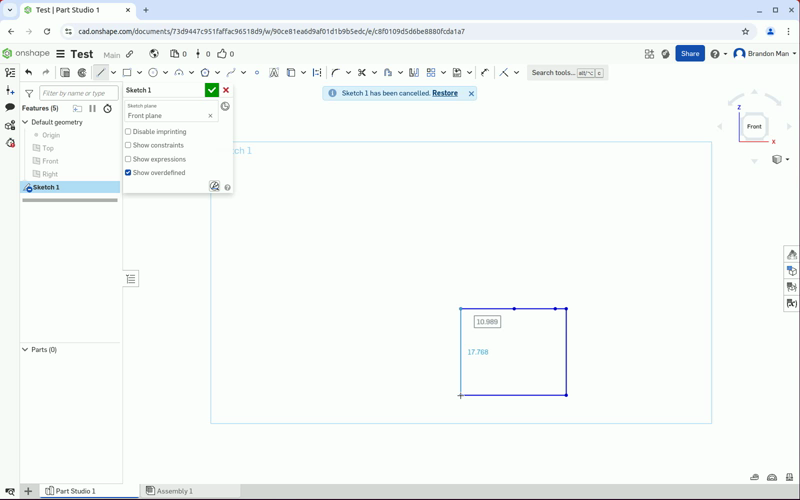
click(460, 395)
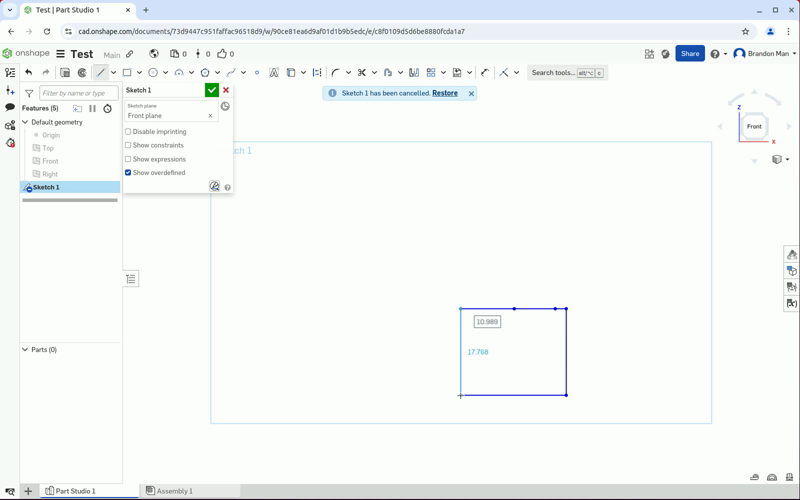
key(esc)
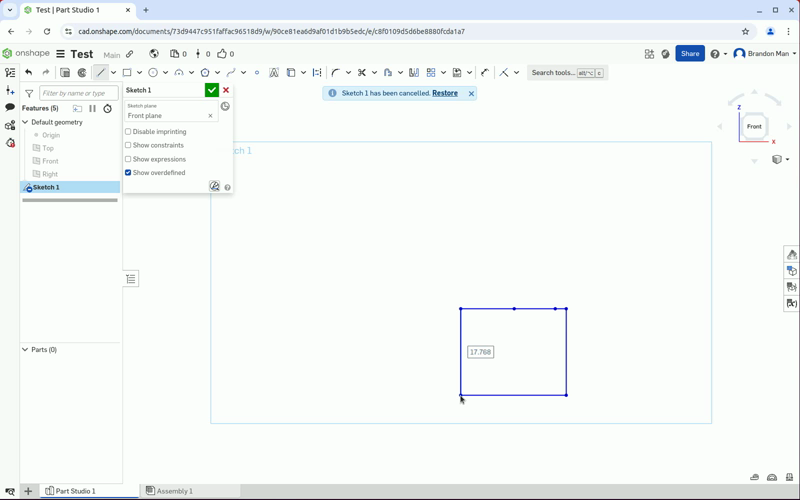
mouse_move(468, 356)
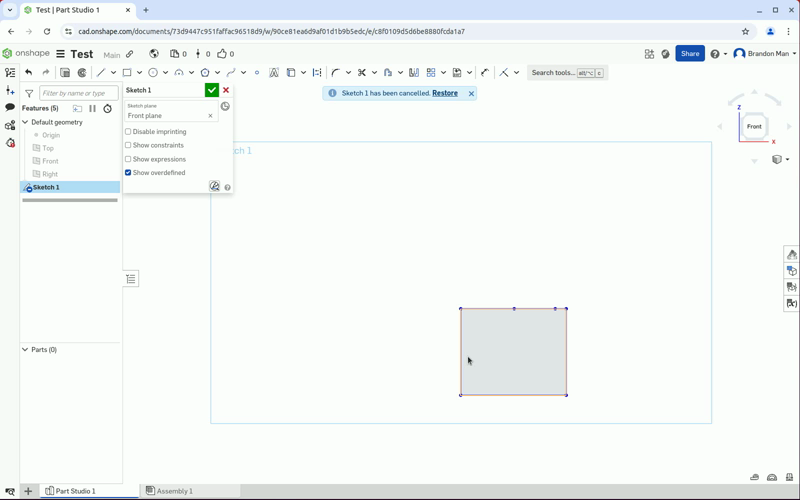
click(468, 356)
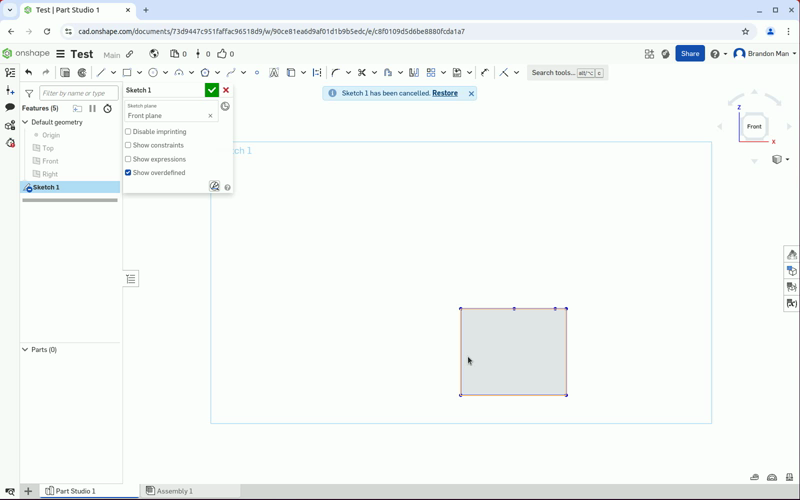
mouse_move(73, 352)
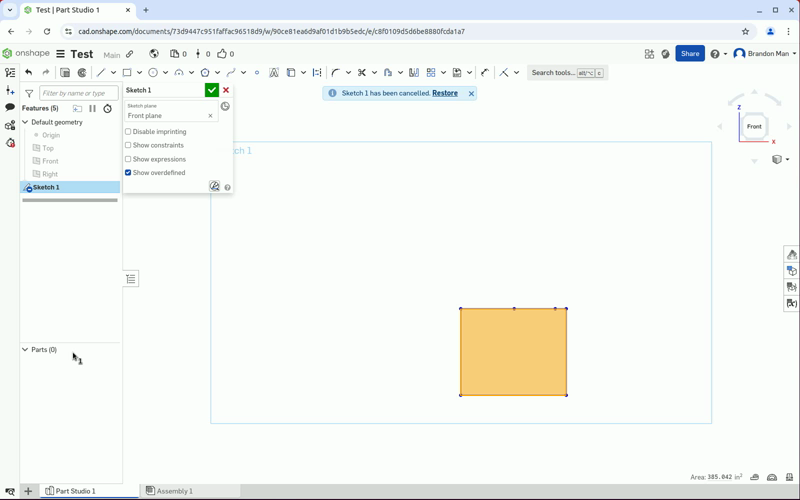
key(shift+y)
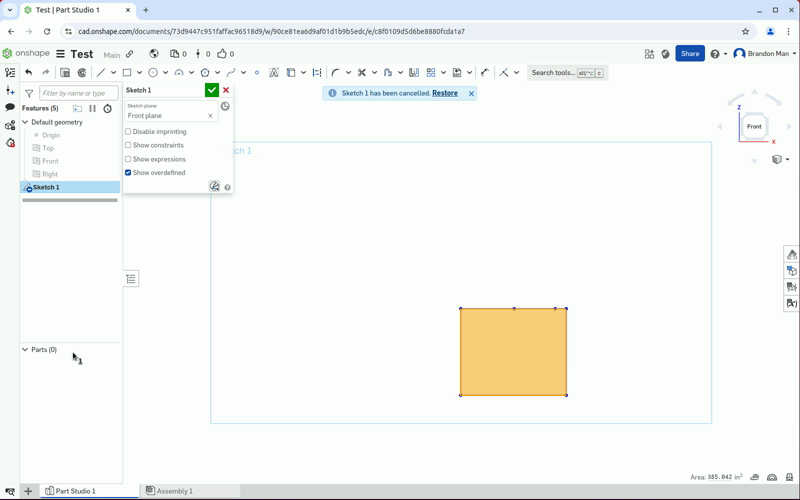
key(shift+e)
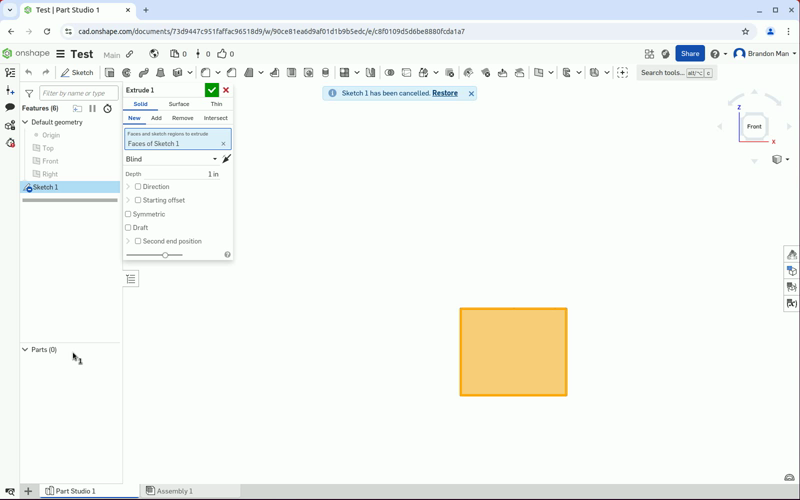
mouse_move(143, 106)
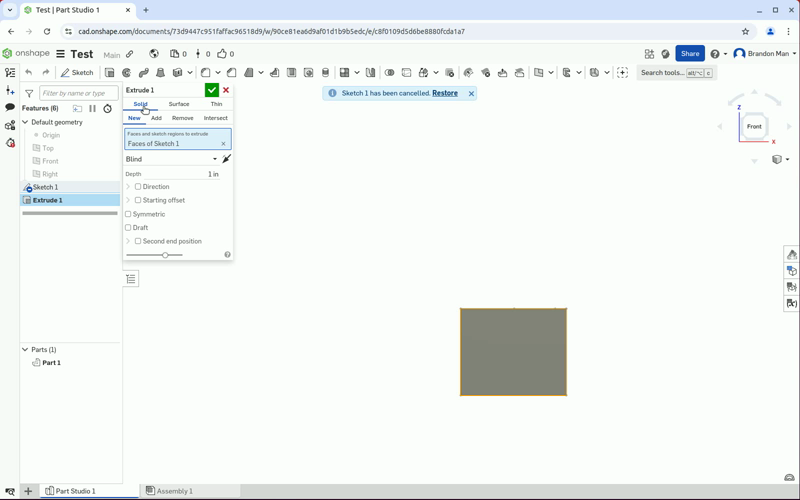
click(143, 106)
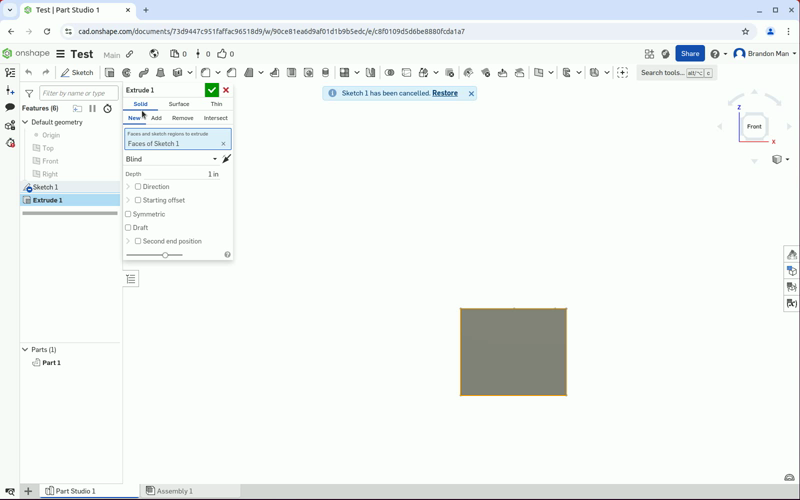
mouse_move(137, 120)
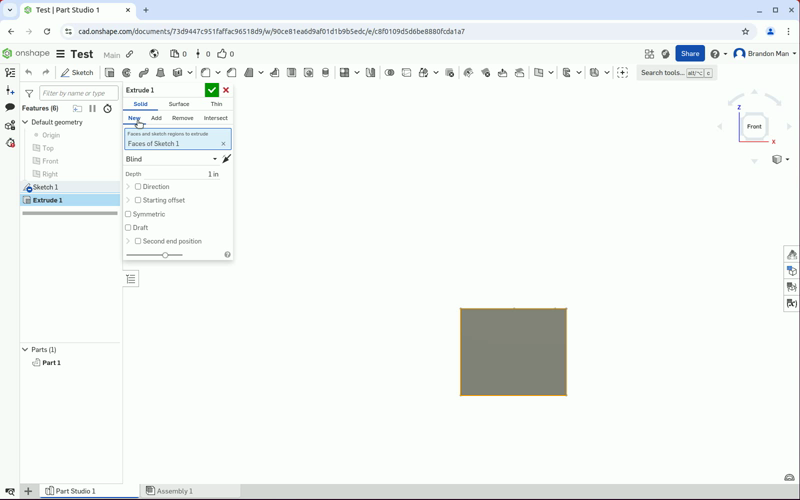
click(137, 120)
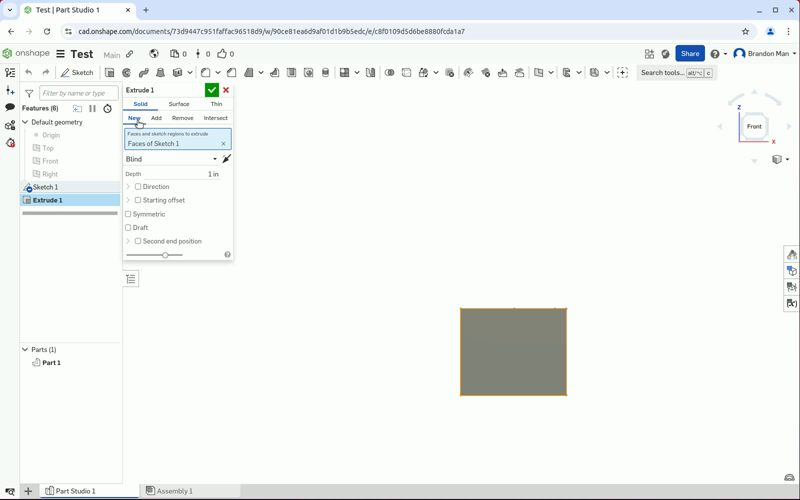
key(tab, 4)
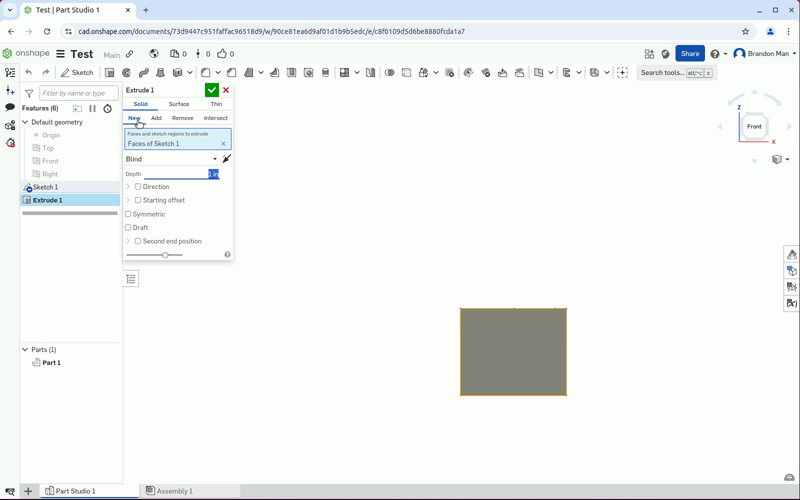
text(12.998)
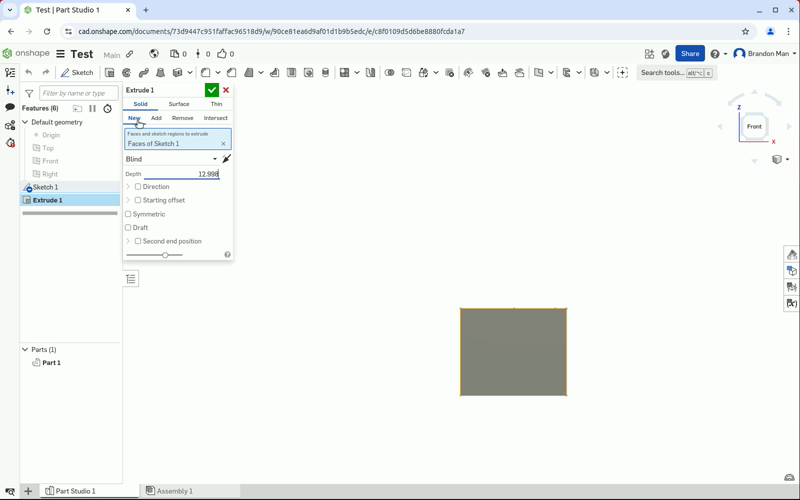
key(tab, 3)
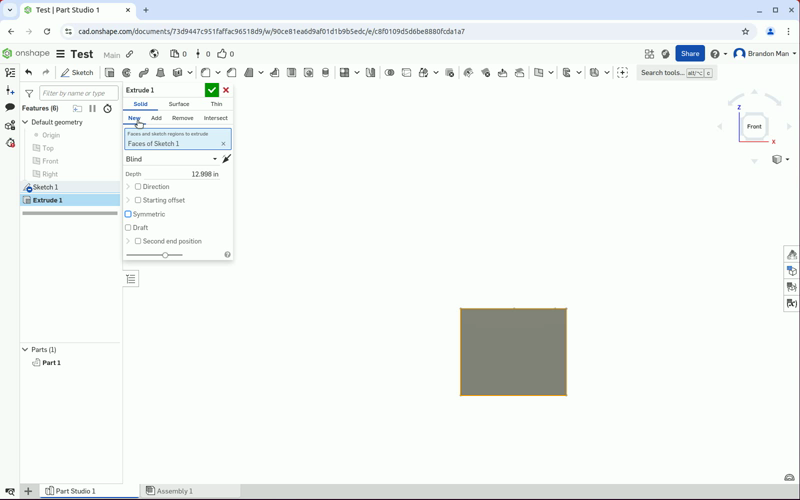
key(space)
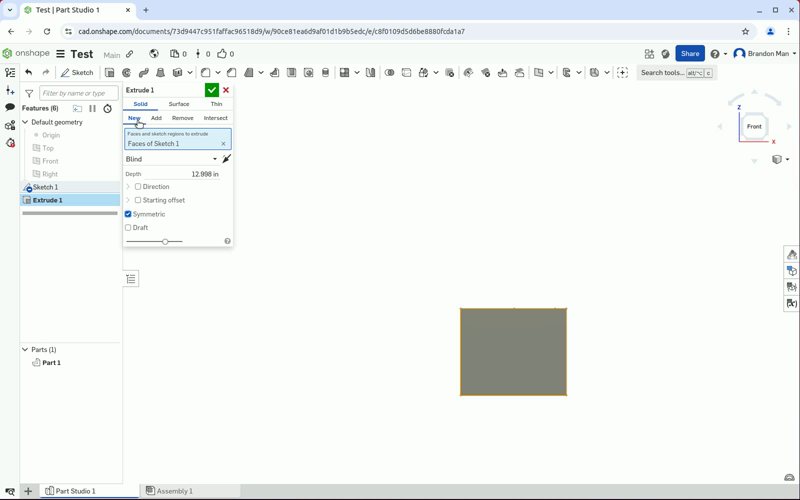
key(enter)
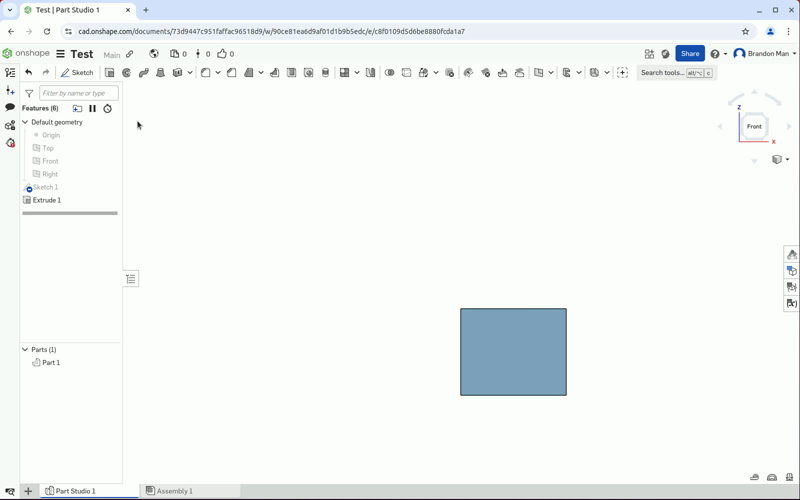
key(shift+h)
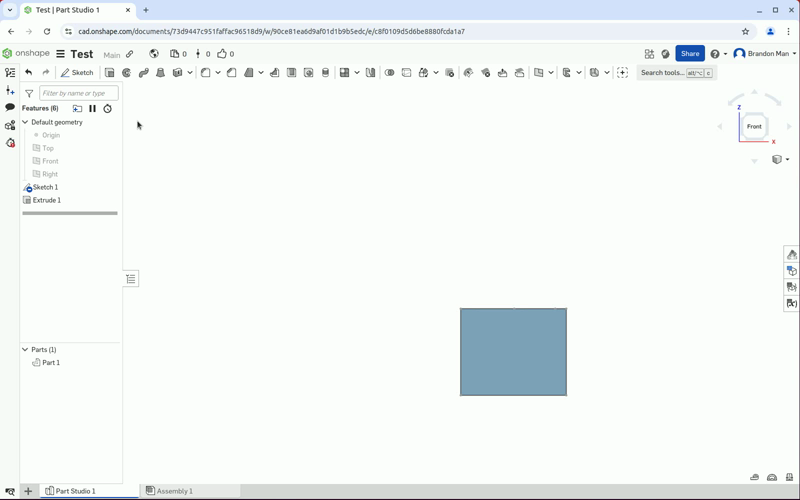
key(shift+h)
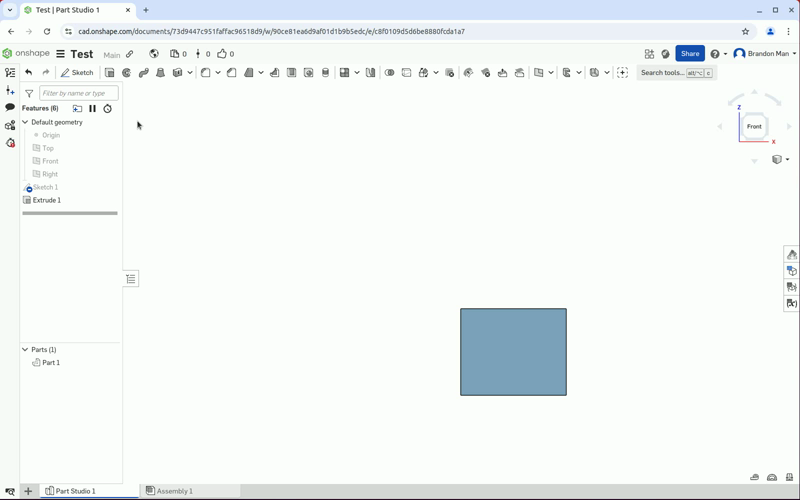
mouse_move(73, 189)
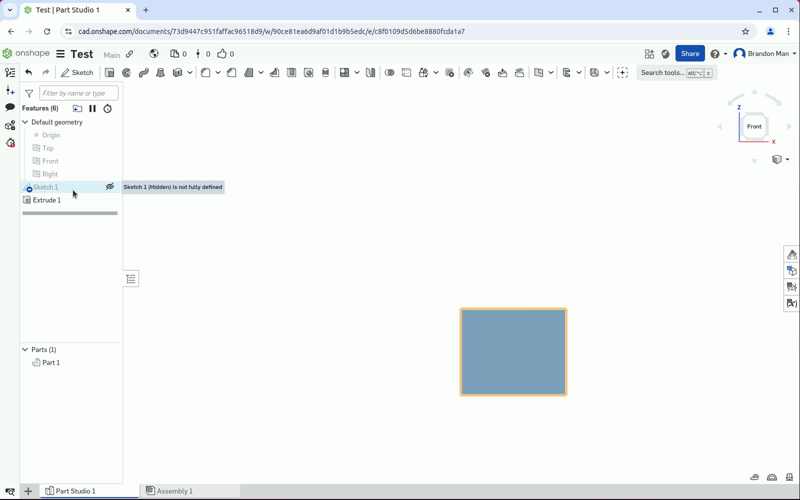
click(73, 189)
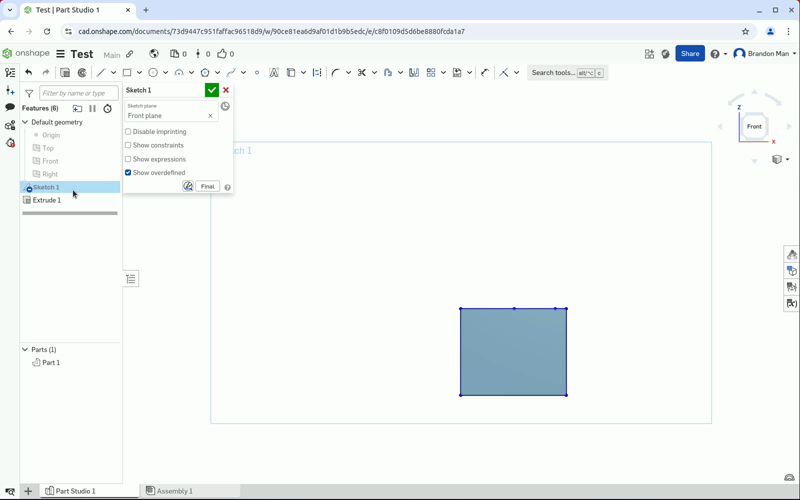
mouse_move(229, 92)
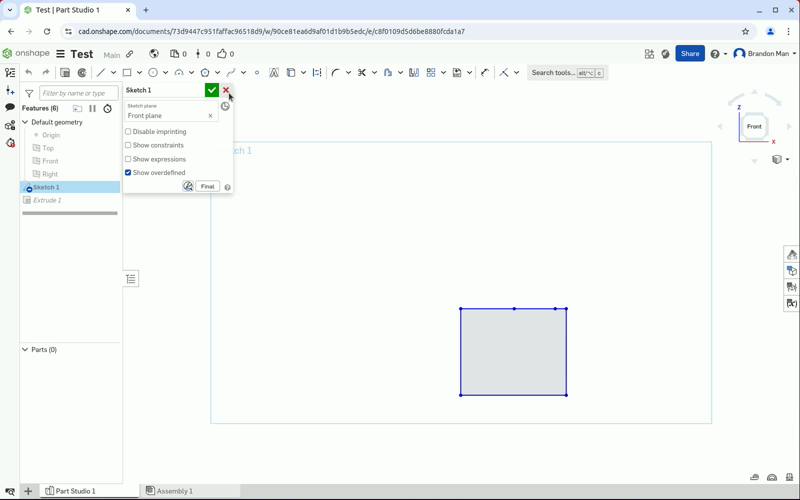
click(229, 92)
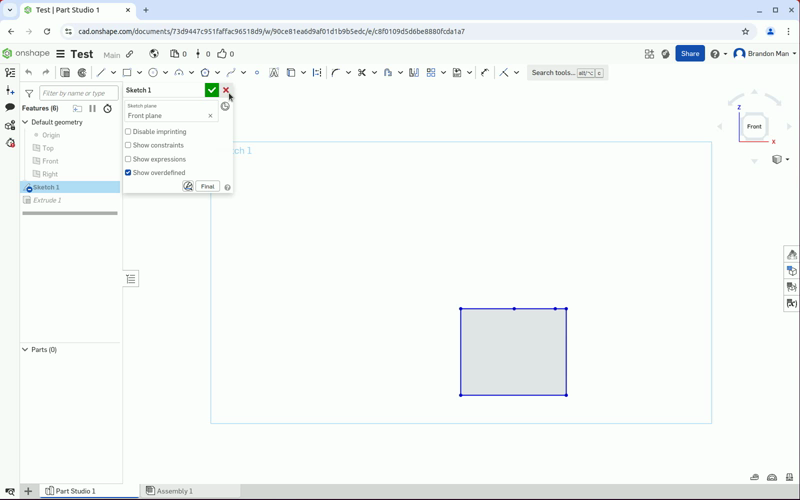
key(shift+s)
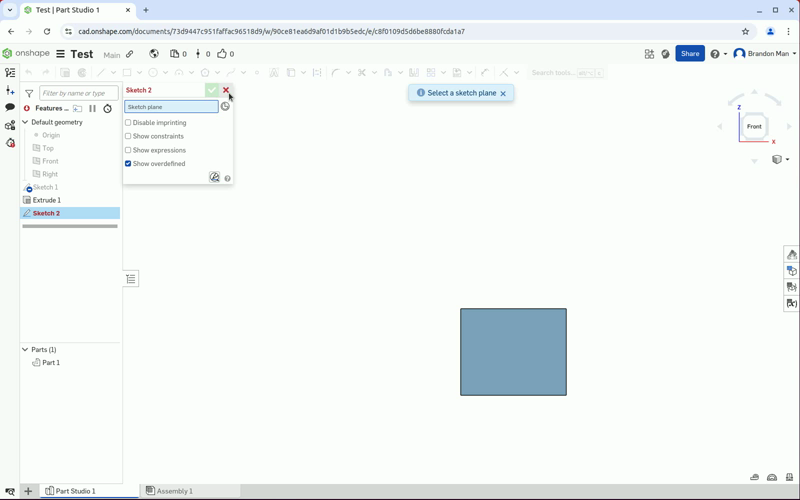
mouse_move(73, 163)
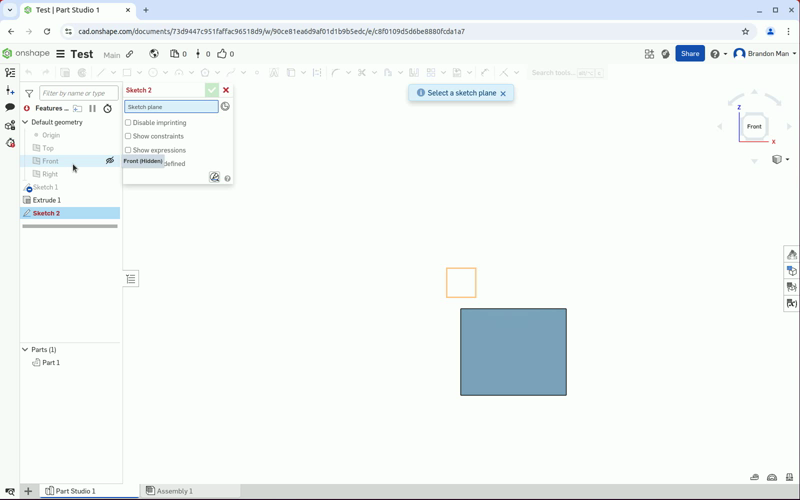
click(73, 163)
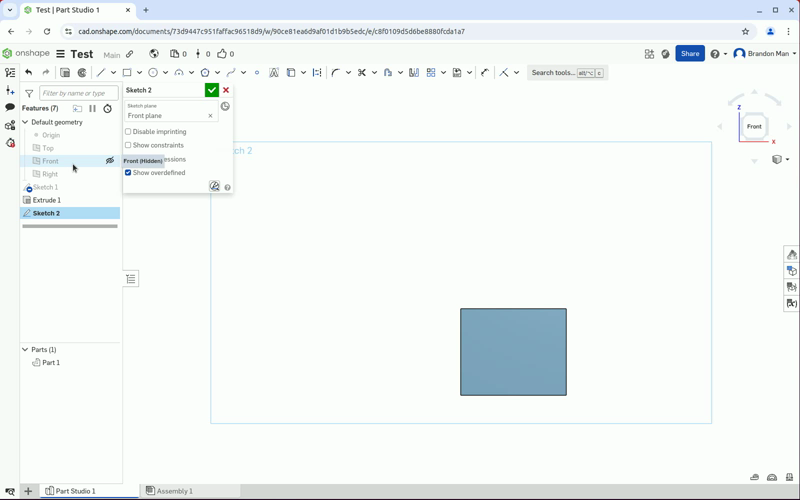
mouse_move(73, 352)
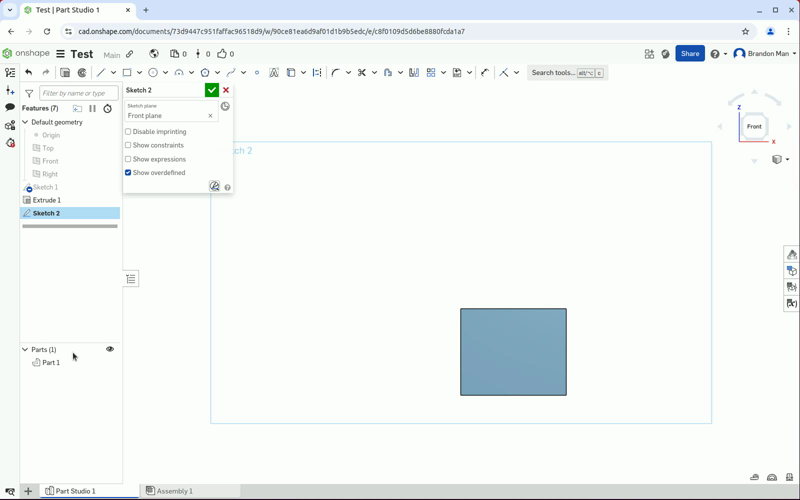
key(y)
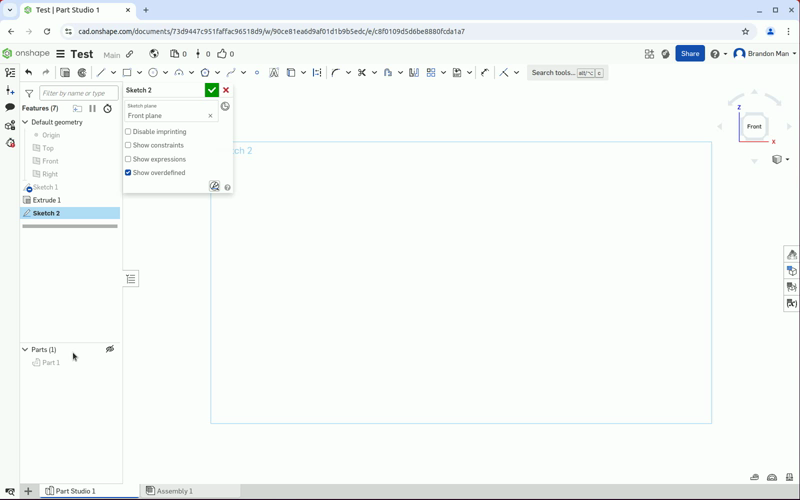
key(l)
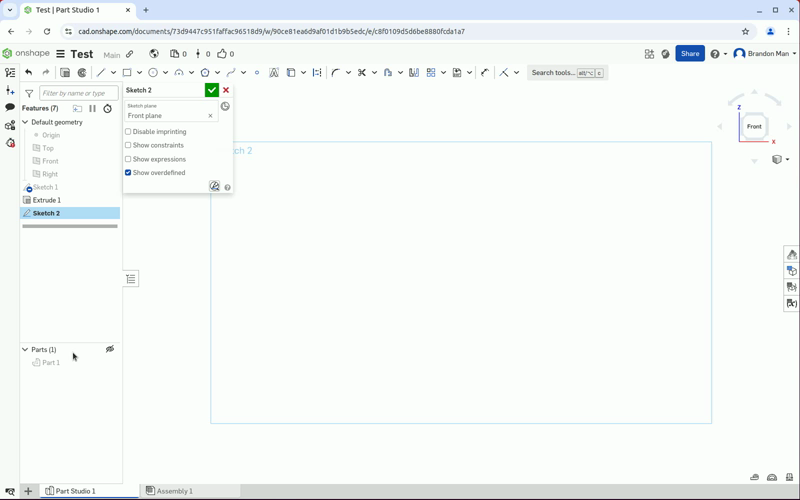
key_down(shift)
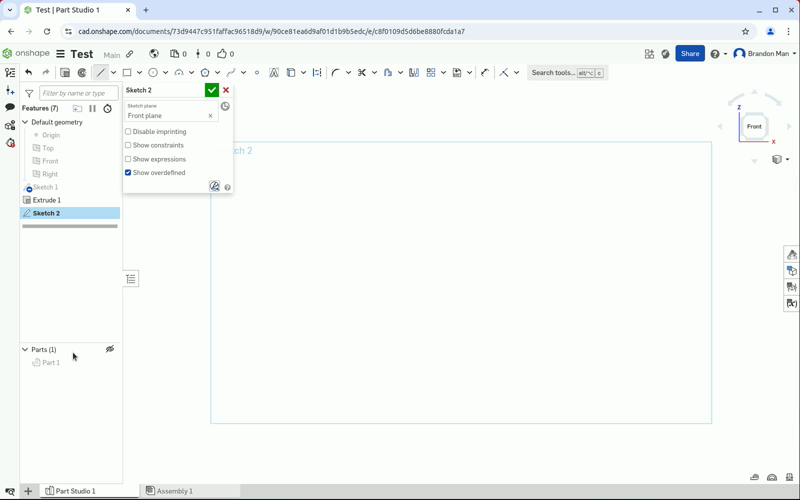
mouse_move(513, 308)
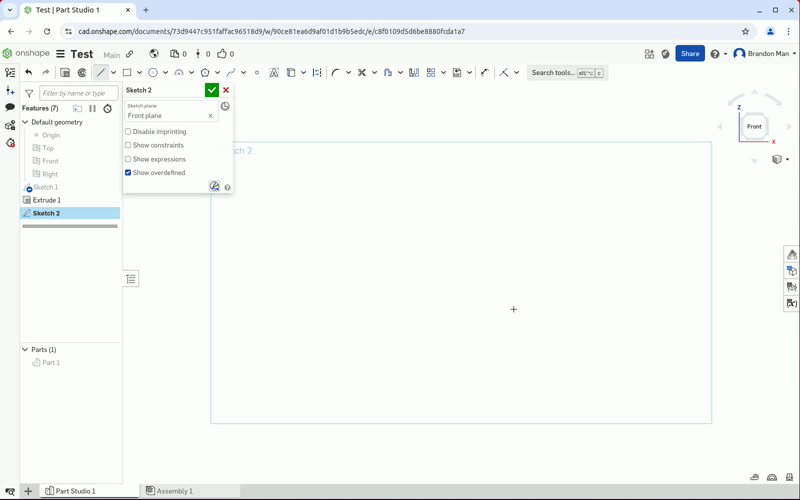
click(513, 308)
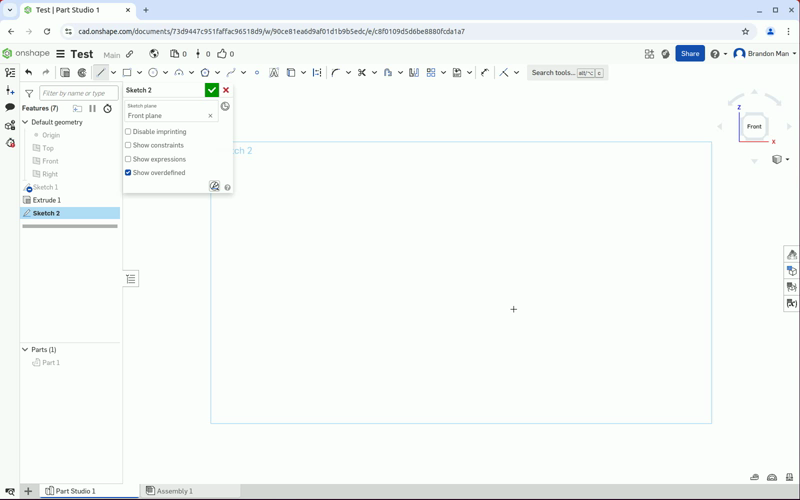
key_up(shift)
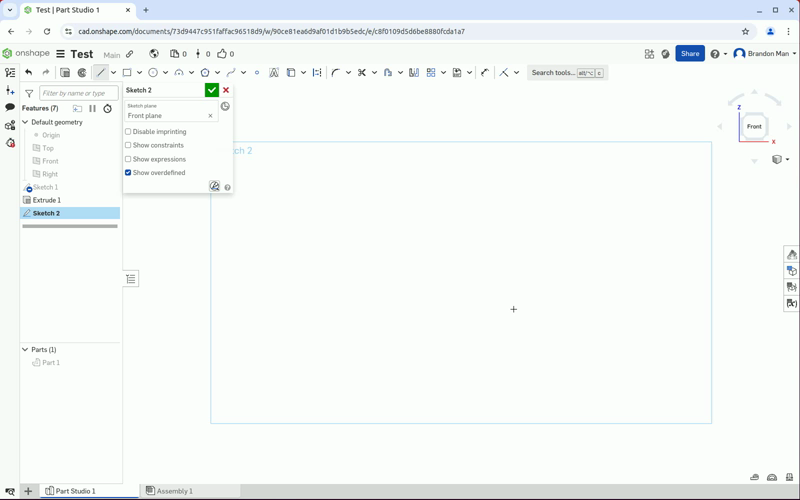
key_down(shift)
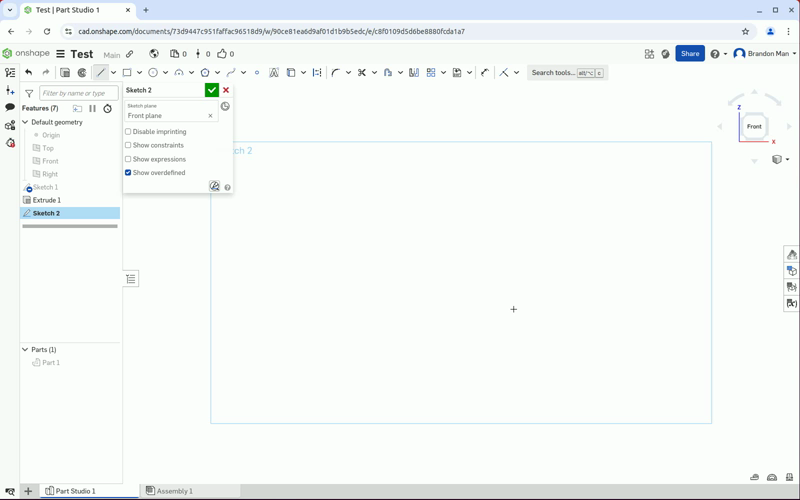
mouse_move(543, 308)
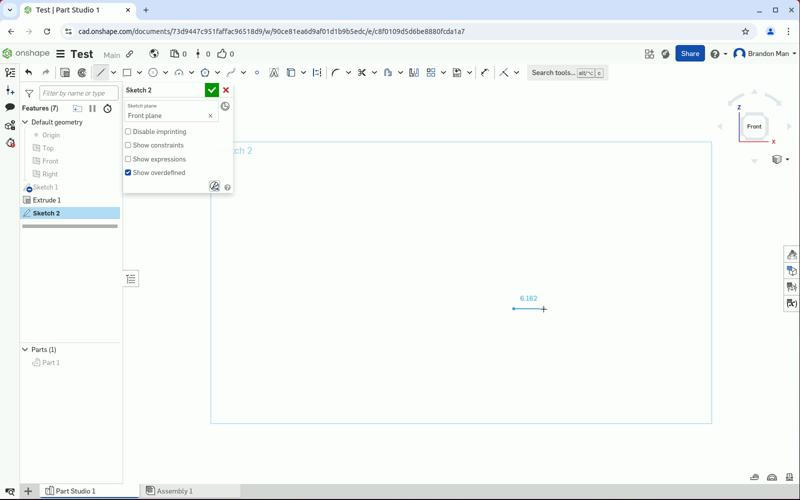
mouse_move(556, 308)
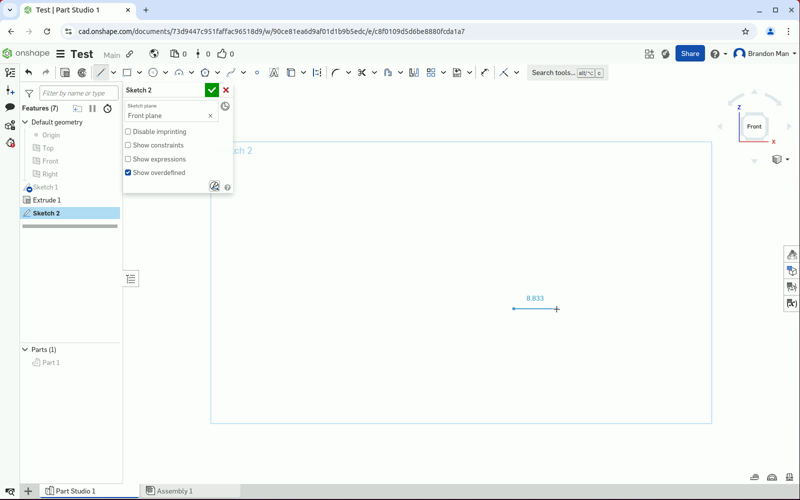
click(556, 308)
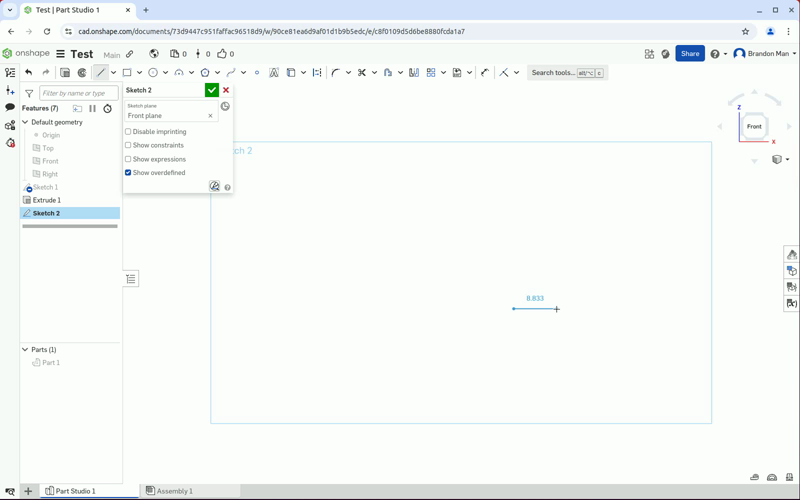
key_up(shift)
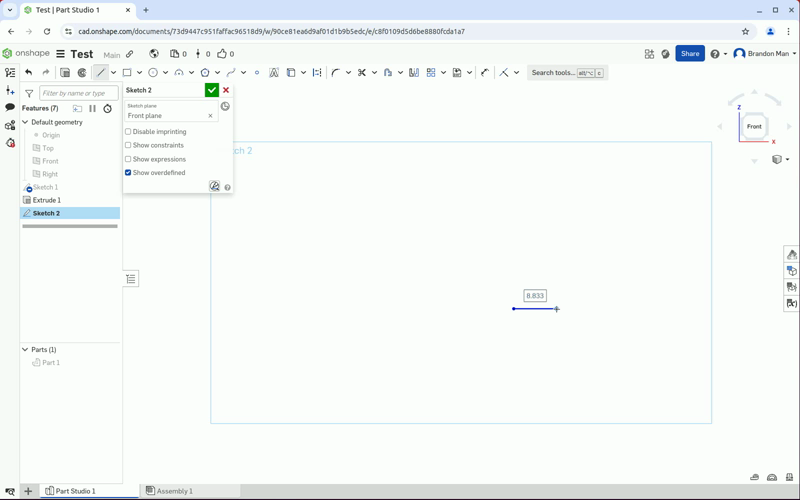
key_down(shift)
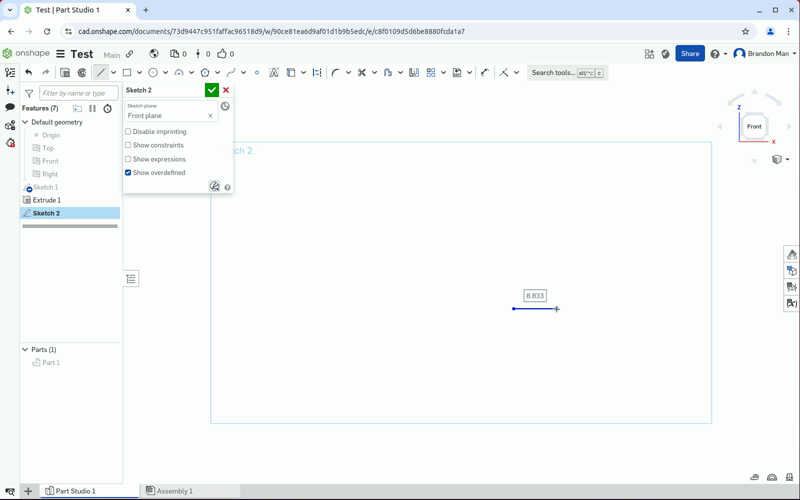
mouse_move(586, 308)
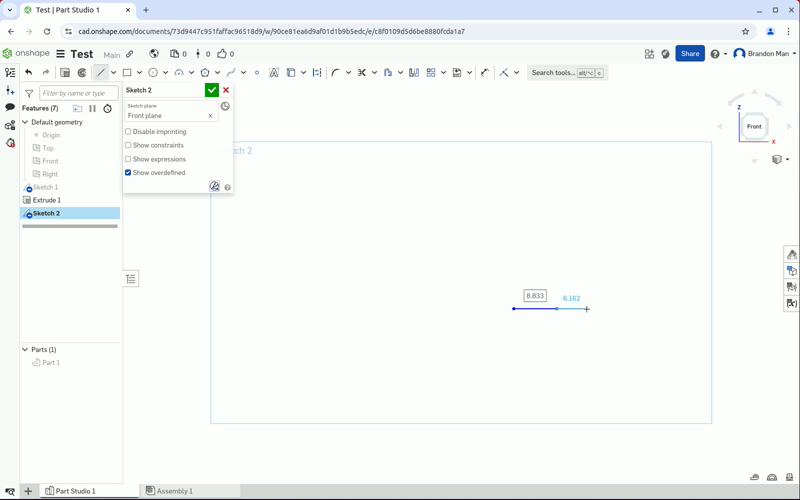
mouse_move(556, 282)
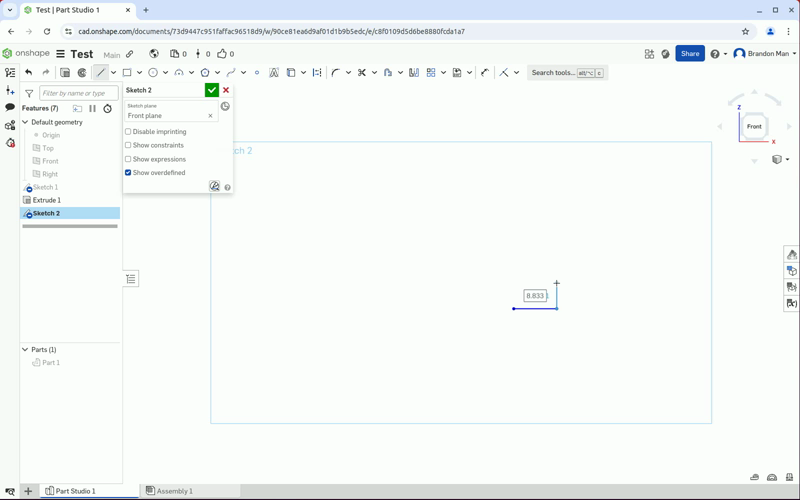
click(556, 282)
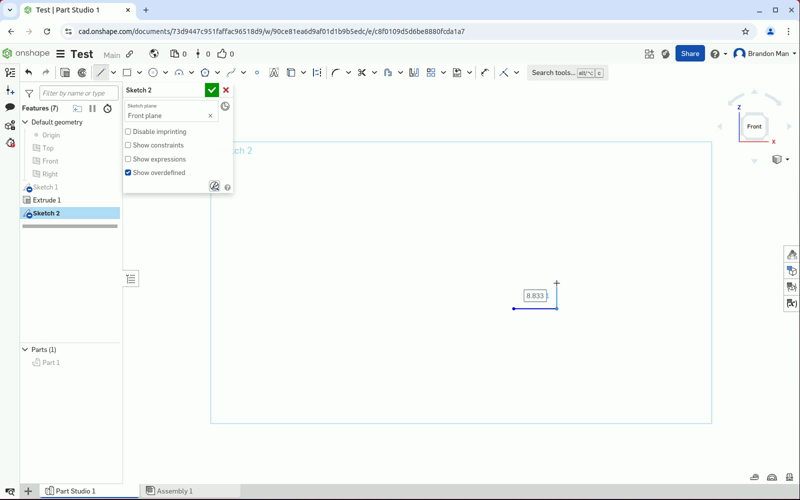
key_up(shift)
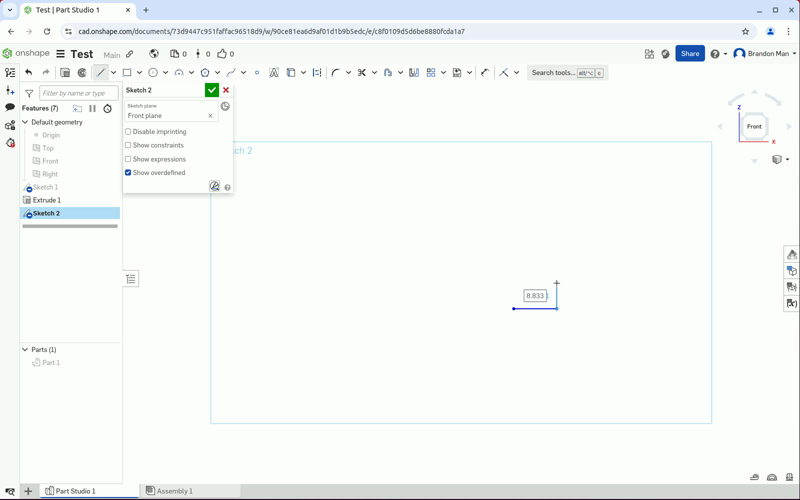
key_down(shift)
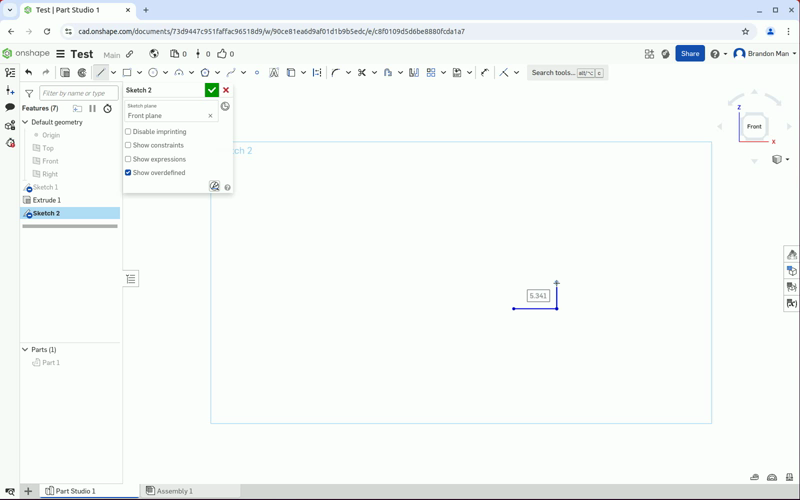
mouse_move(586, 282)
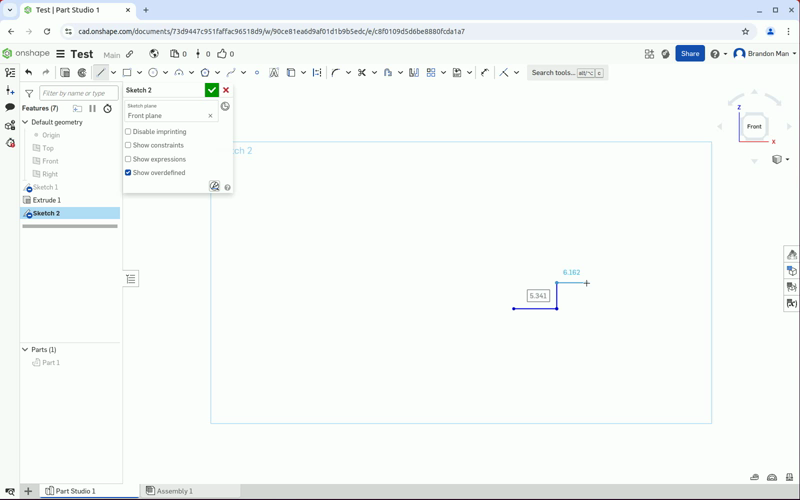
mouse_move(535, 282)
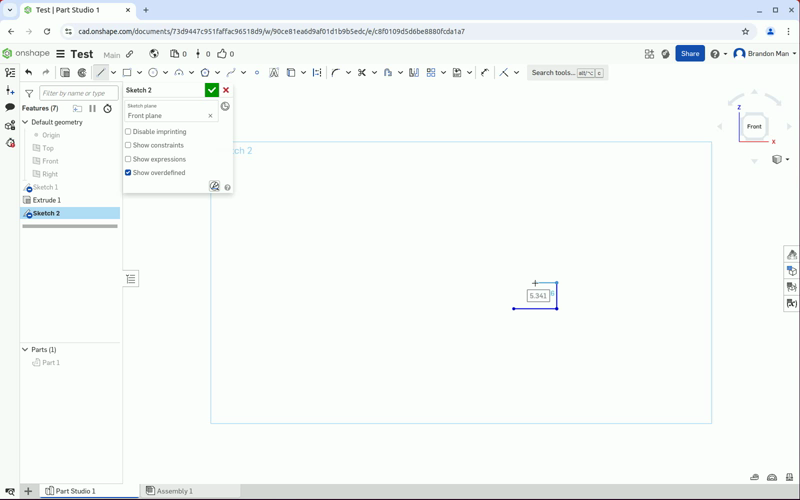
click(535, 282)
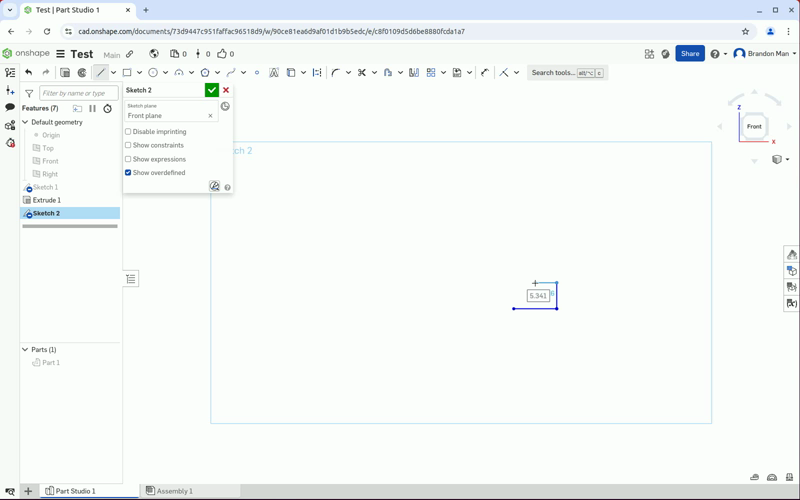
key_up(shift)
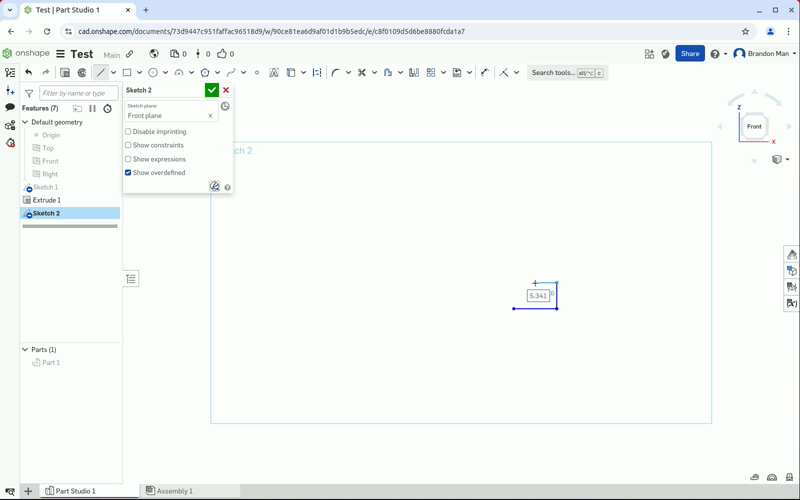
key_down(shift)
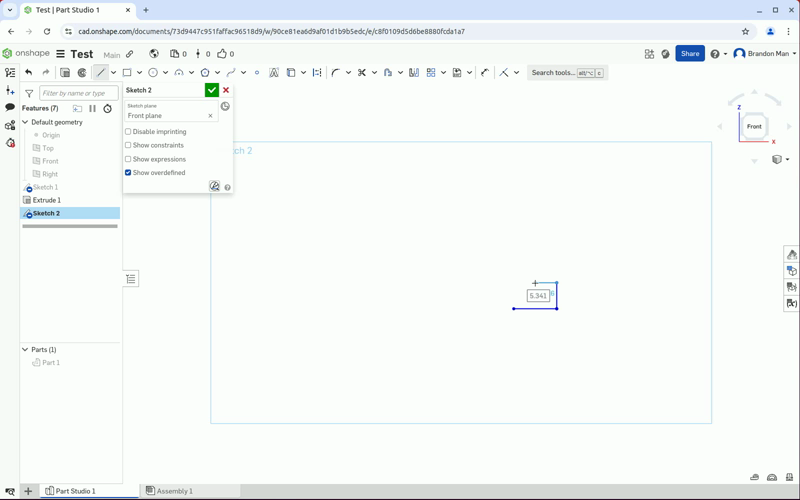
mouse_move(565, 282)
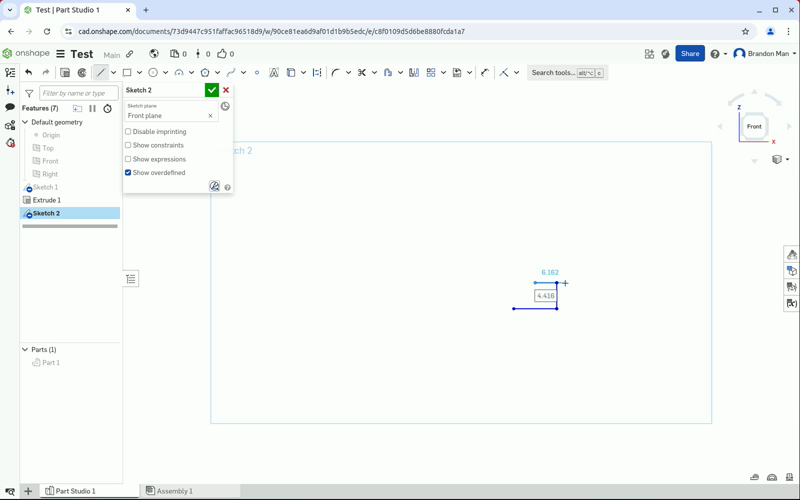
mouse_move(513, 282)
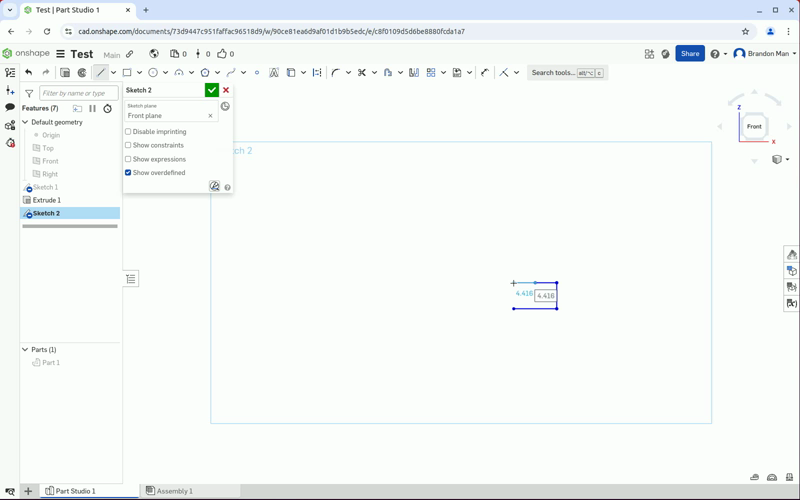
click(513, 282)
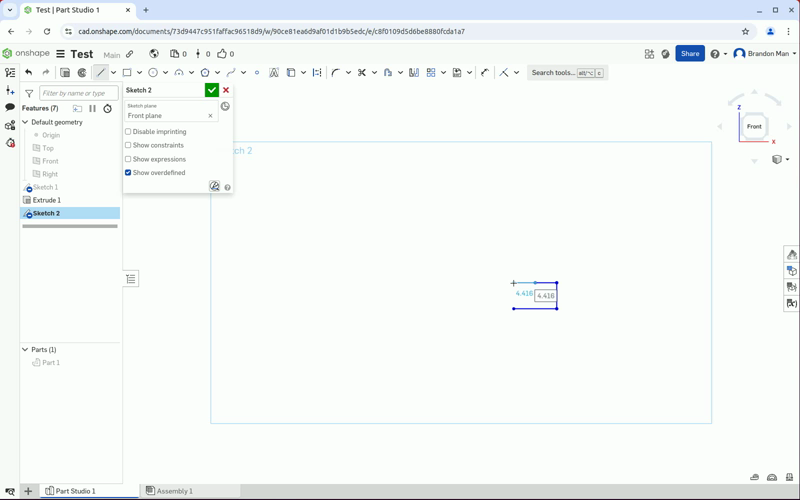
key_up(shift)
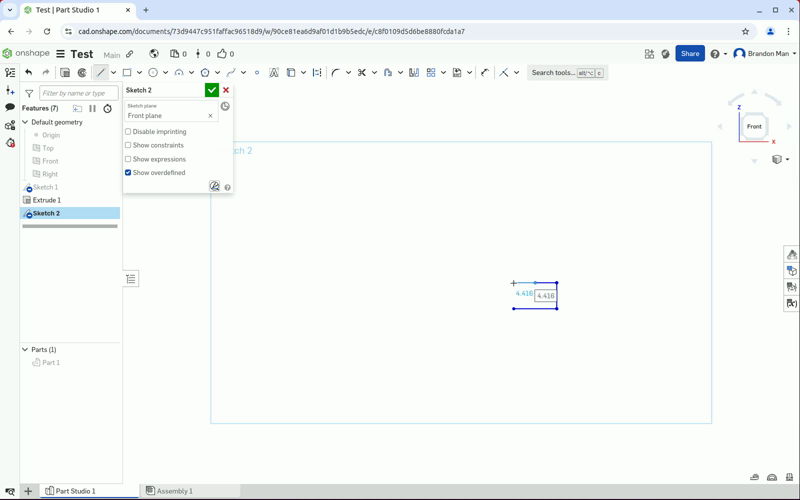
mouse_move(543, 282)
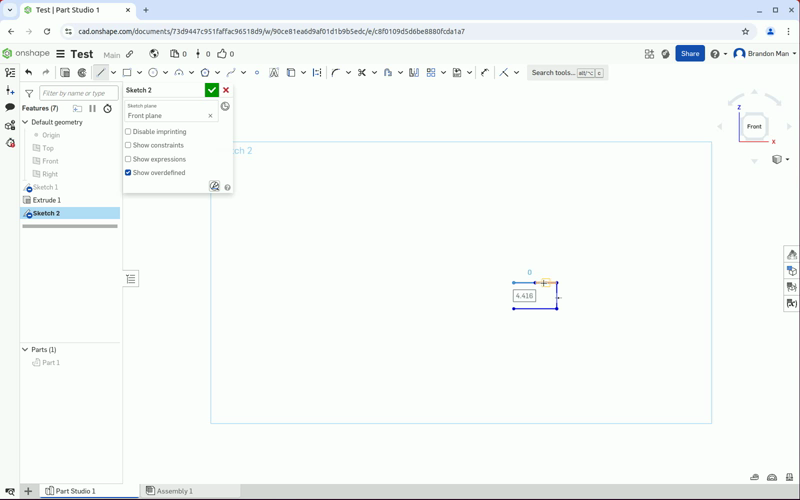
key_down(shift)
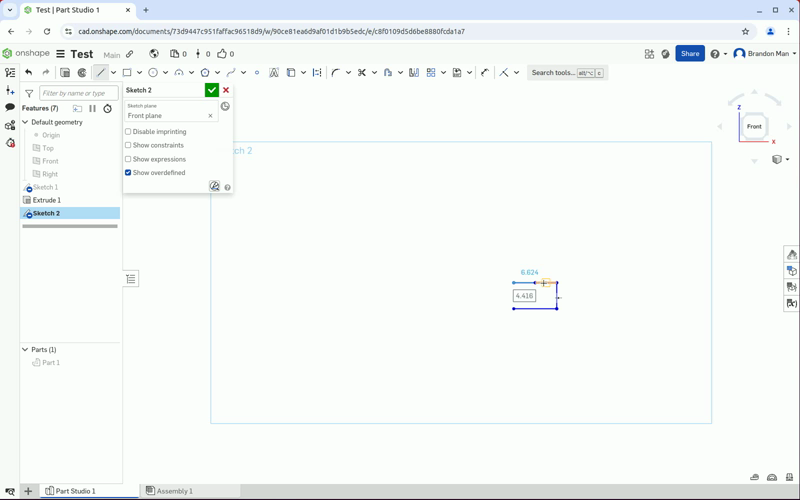
mouse_move(513, 308)
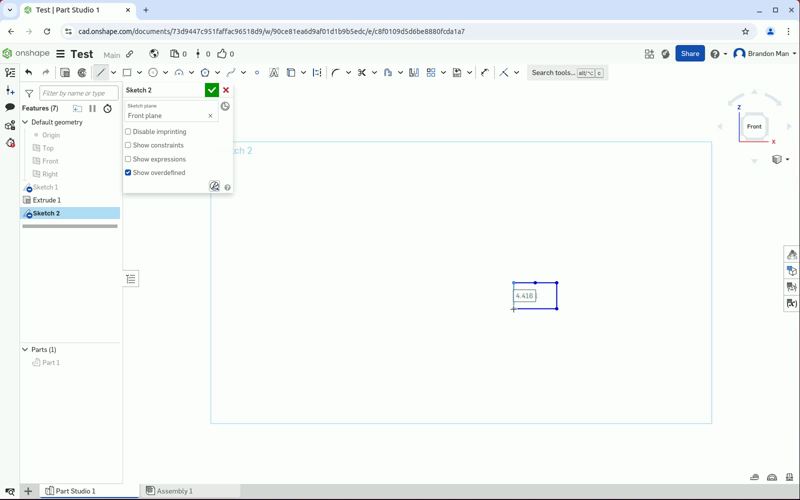
key_up(shift)
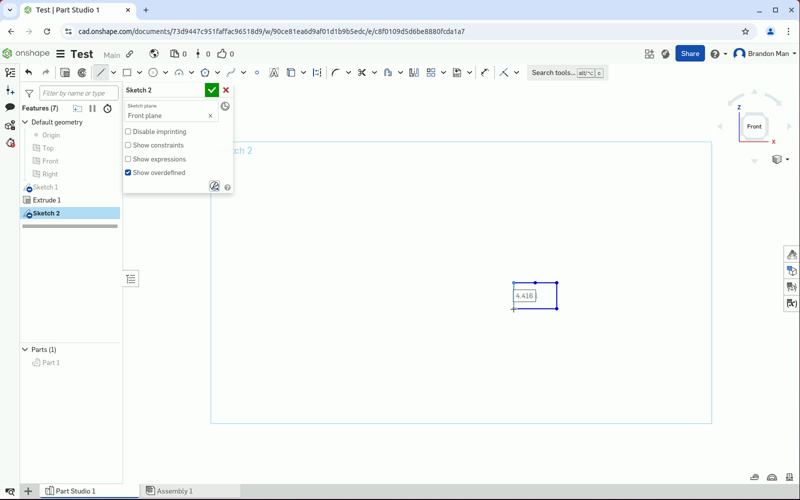
click(513, 308)
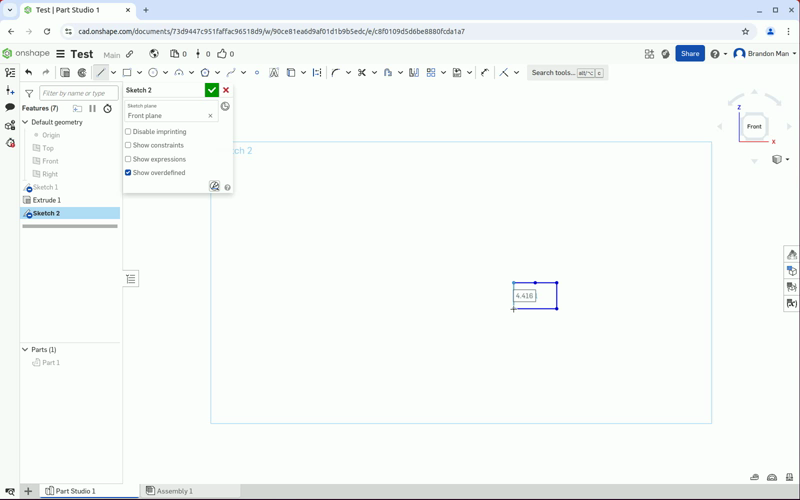
key(esc)
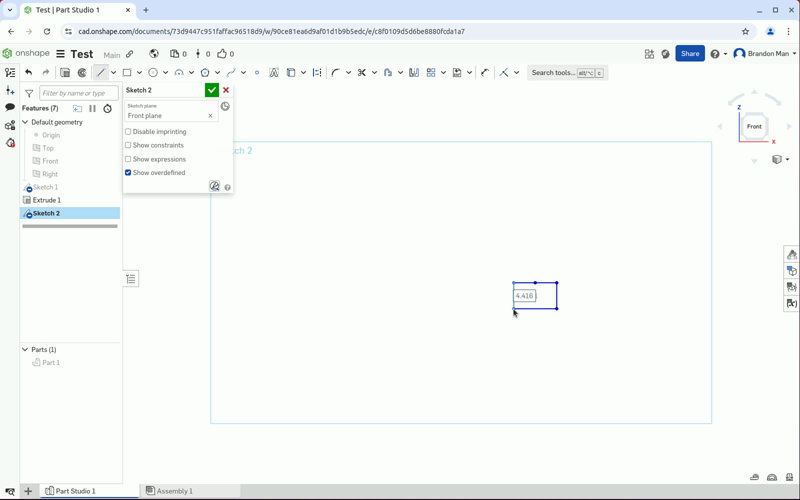
mouse_move(550, 294)
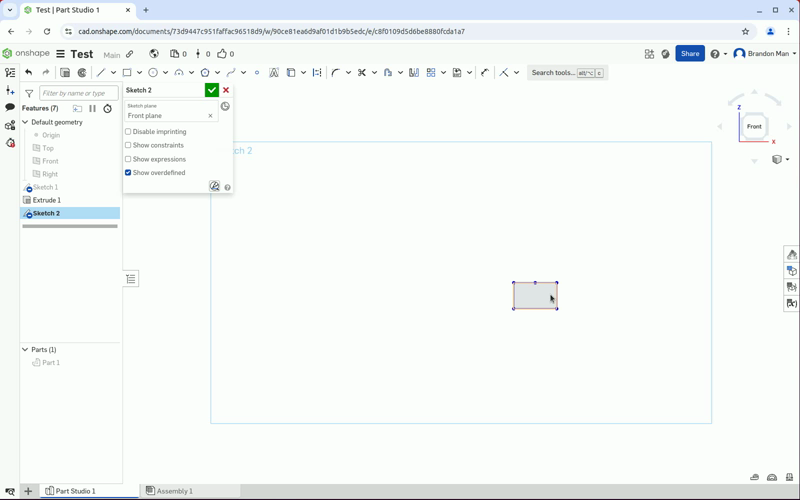
scroll(6)
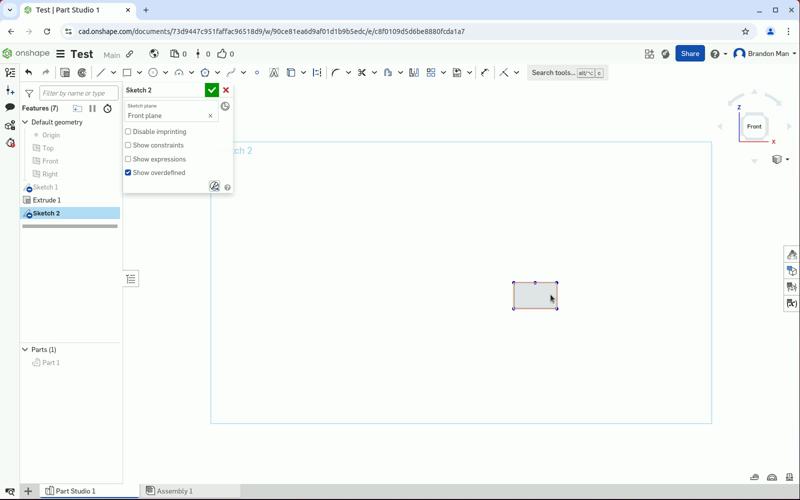
scroll(6)
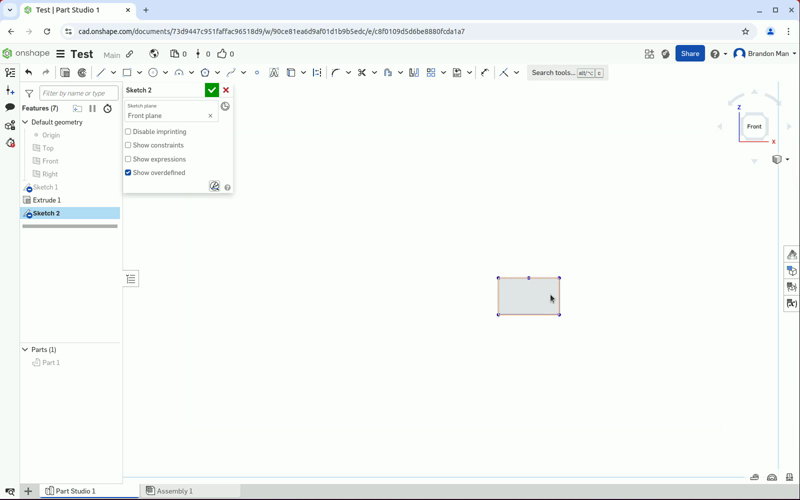
scroll(6)
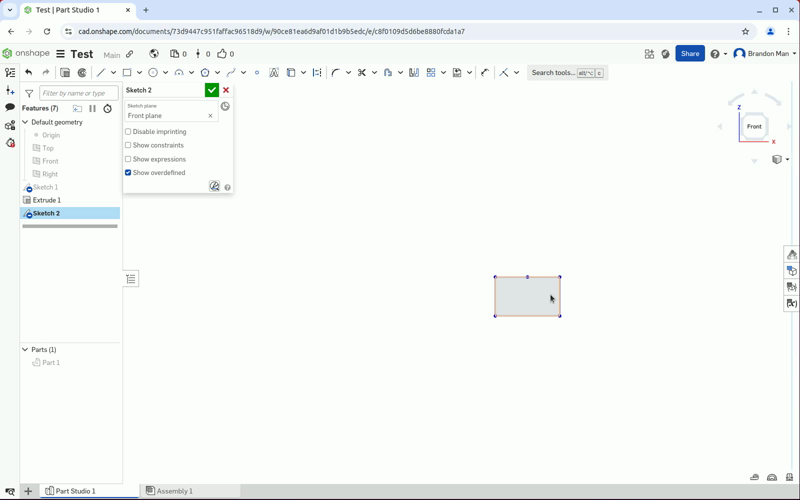
scroll(6)
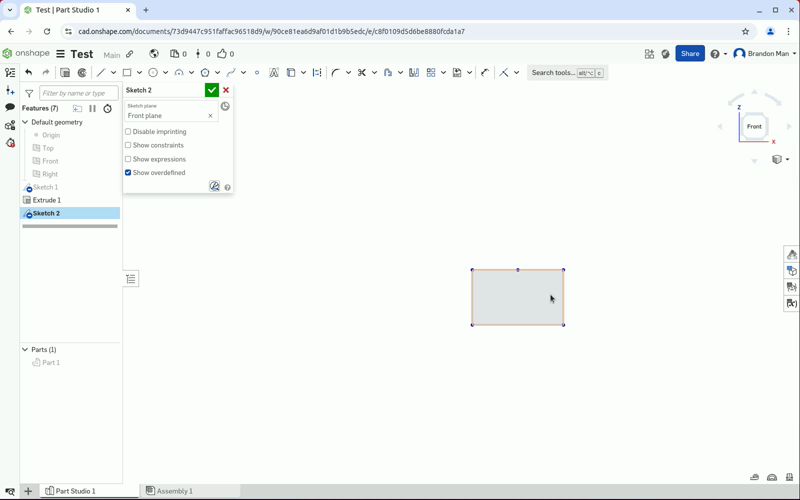
scroll(6)
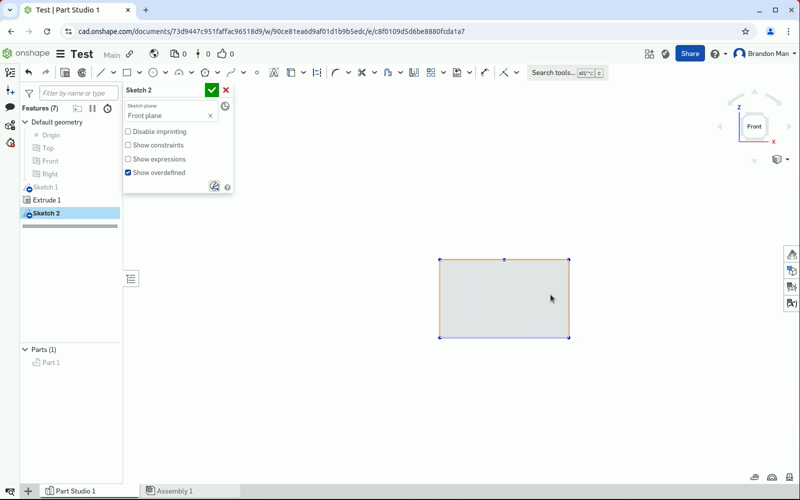
scroll(6)
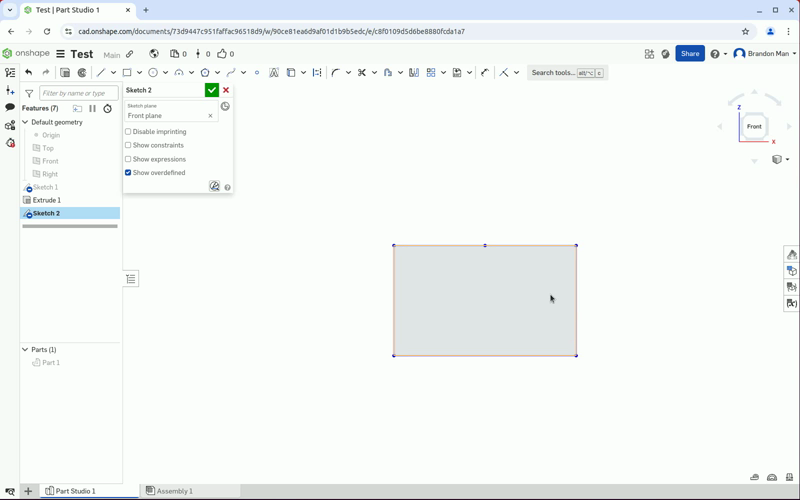
scroll(6)
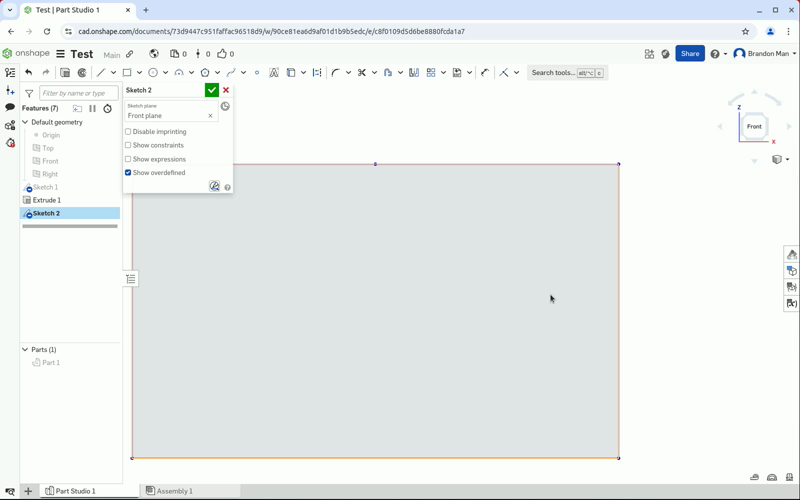
click(550, 294)
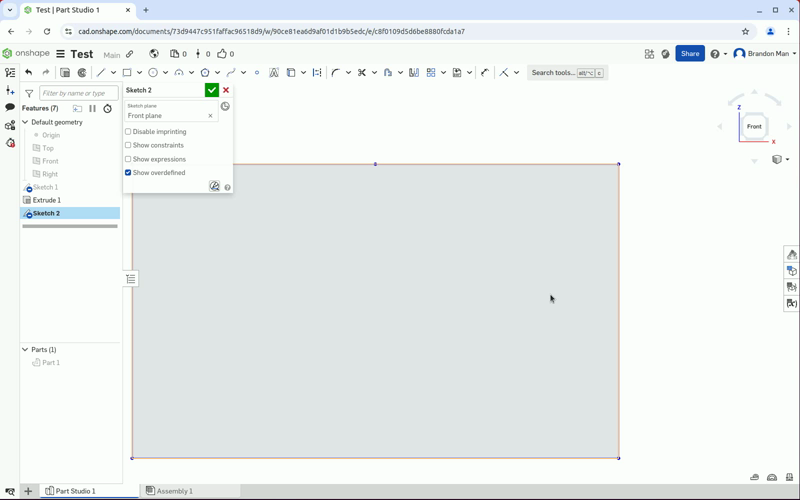
scroll(-6)
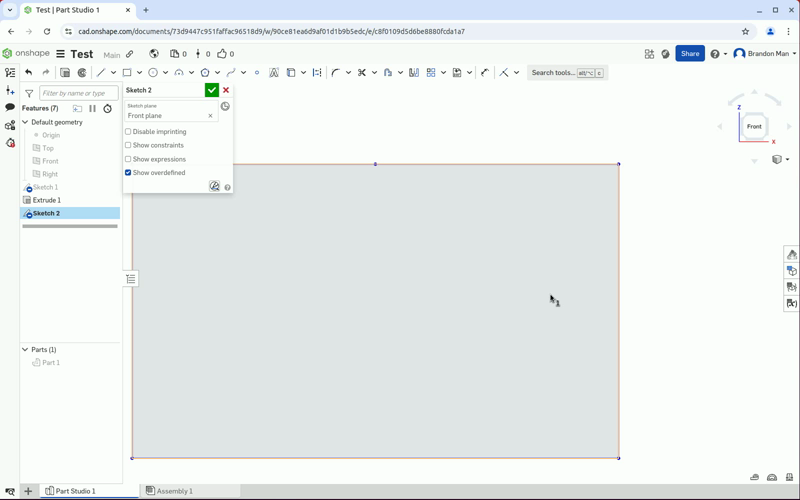
scroll(-6)
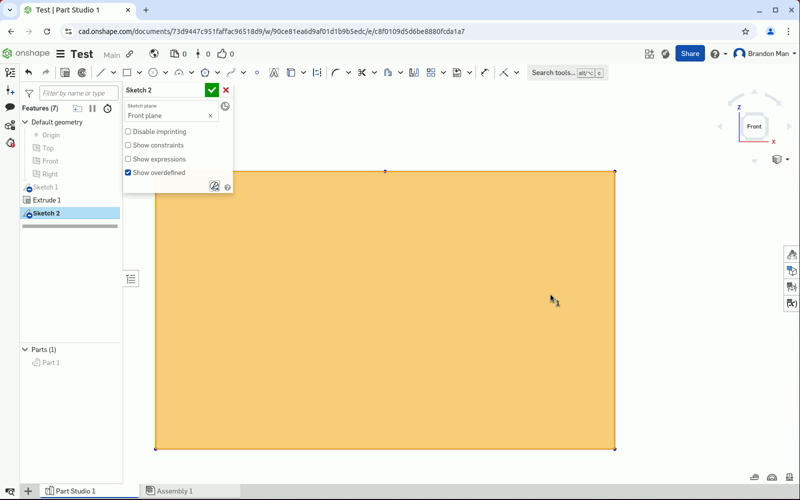
scroll(-6)
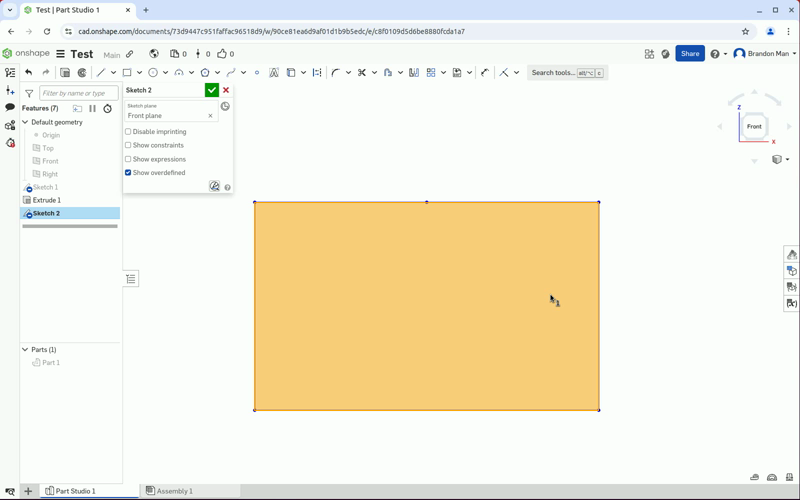
scroll(-6)
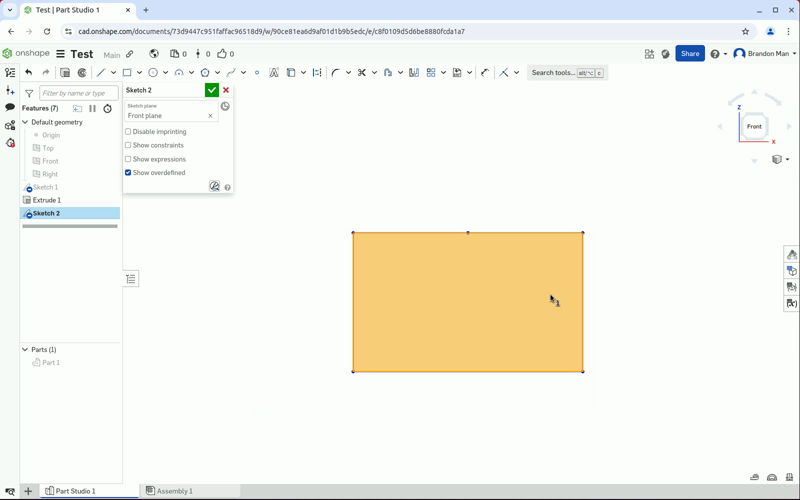
scroll(-6)
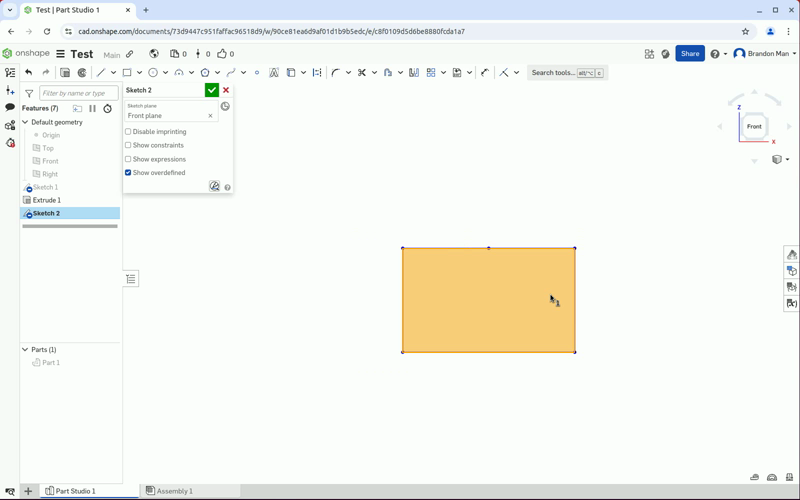
scroll(-6)
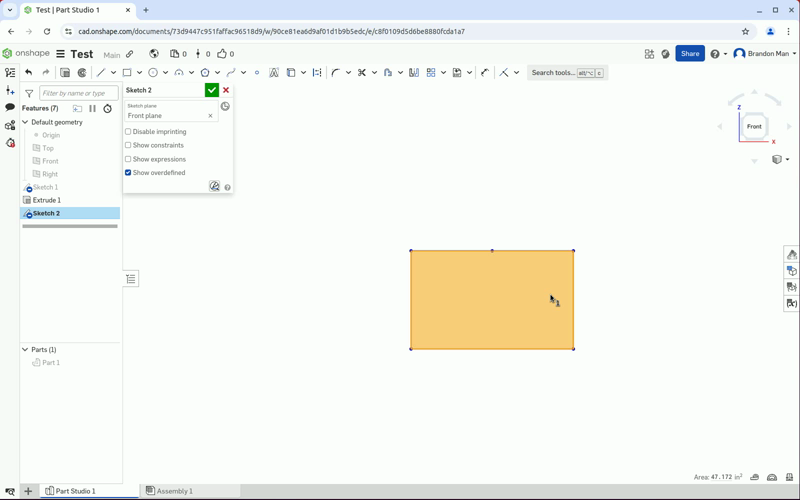
scroll(-6)
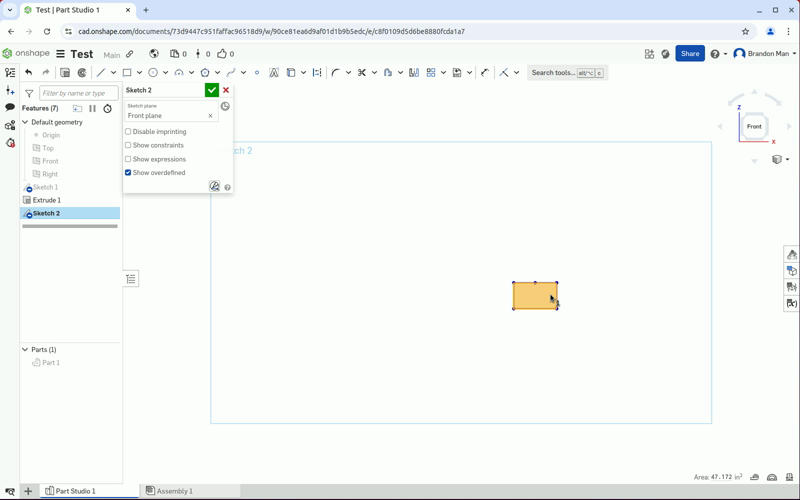
mouse_move(73, 352)
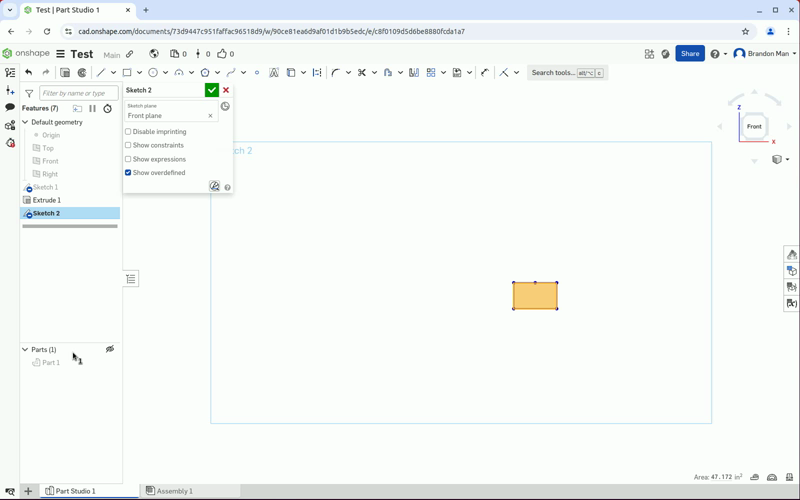
key(shift+y)
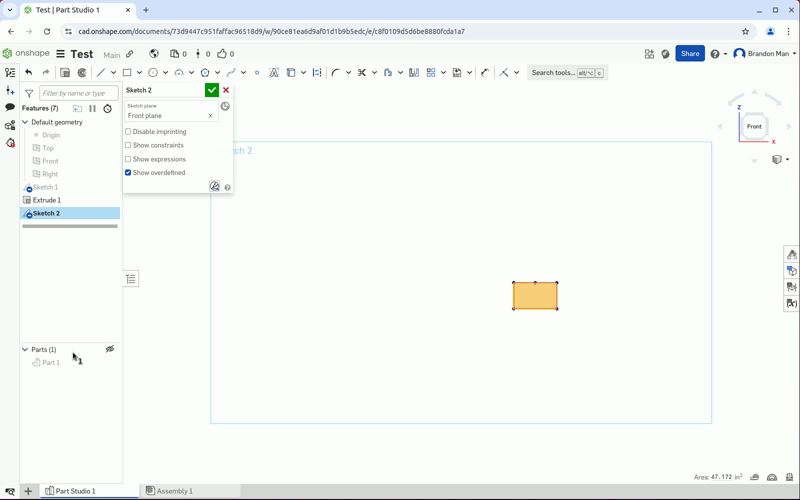
key(shift+e)
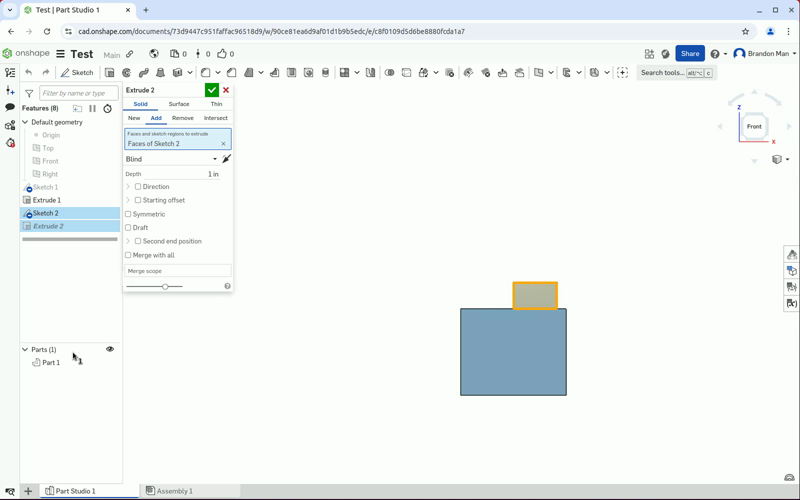
mouse_move(143, 106)
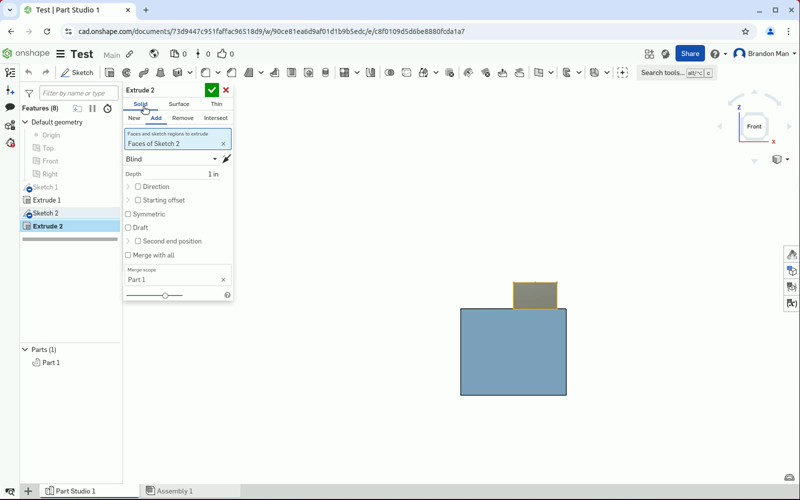
click(143, 106)
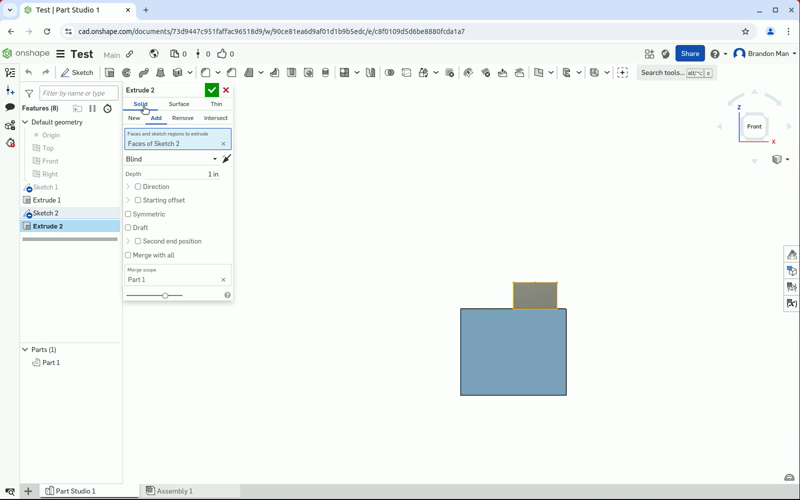
mouse_move(137, 120)
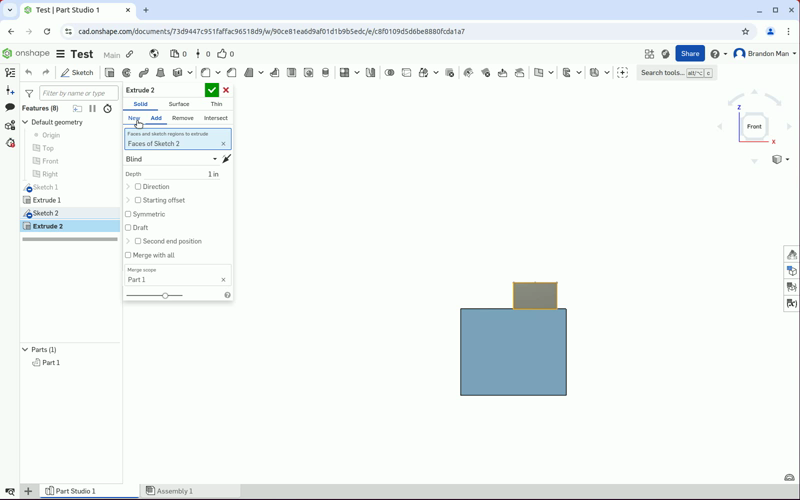
click(137, 120)
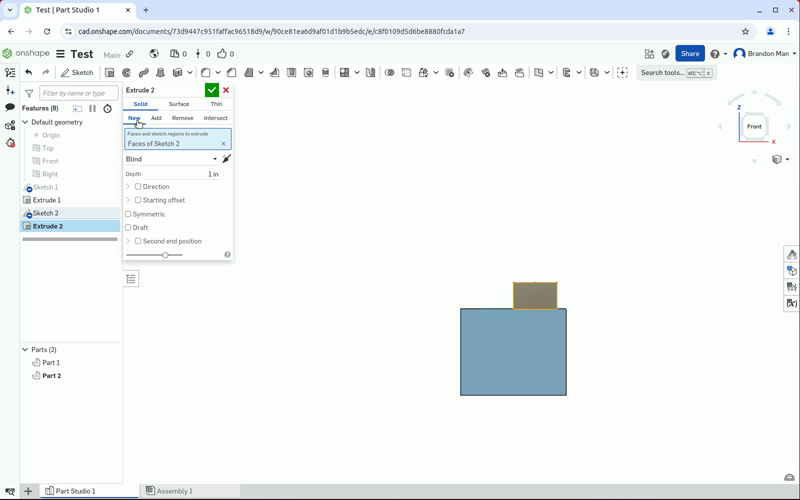
key(tab, 4)
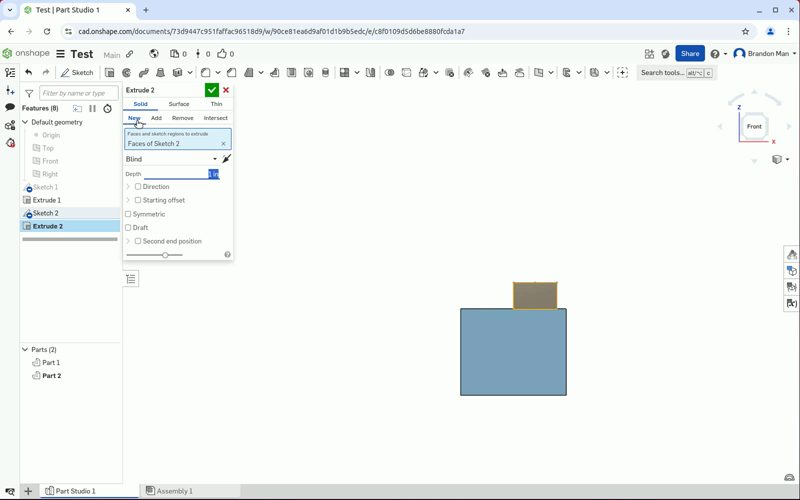
text(12.998)
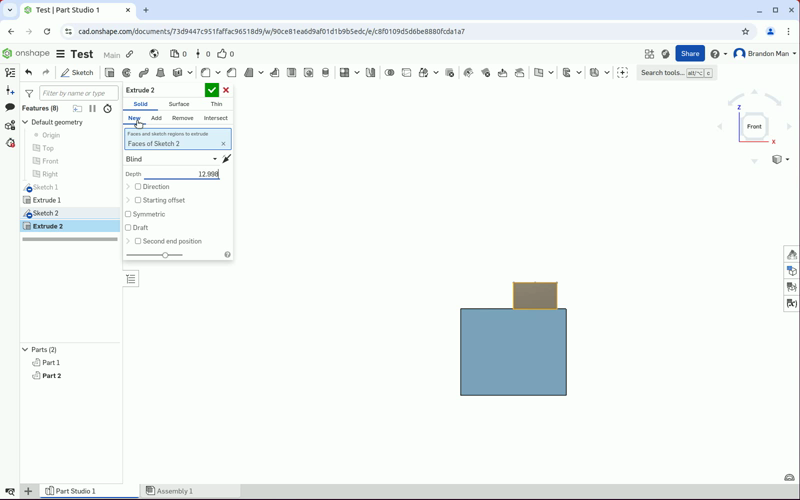
key(tab, 3)
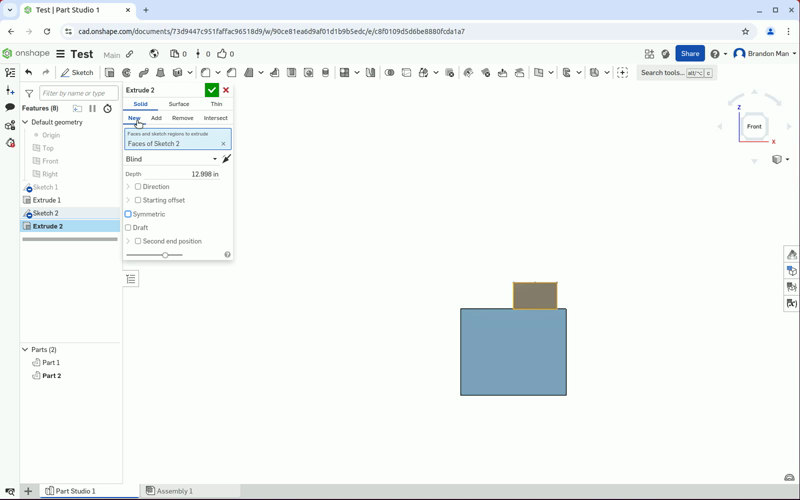
key(space)
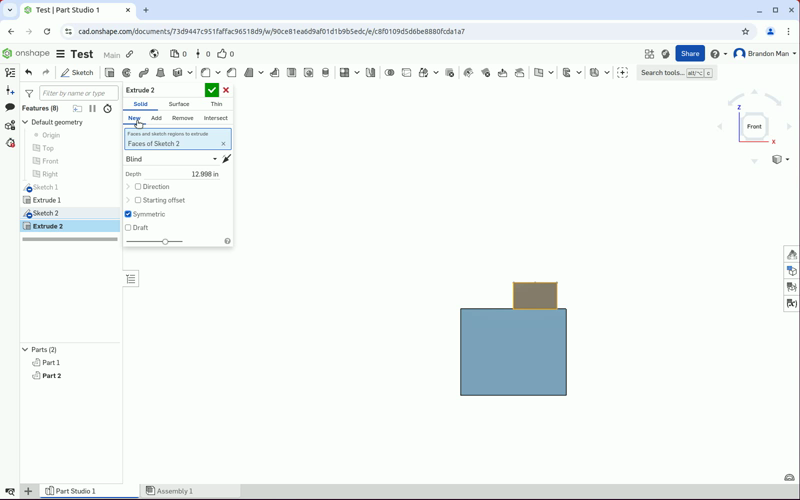
key(enter)
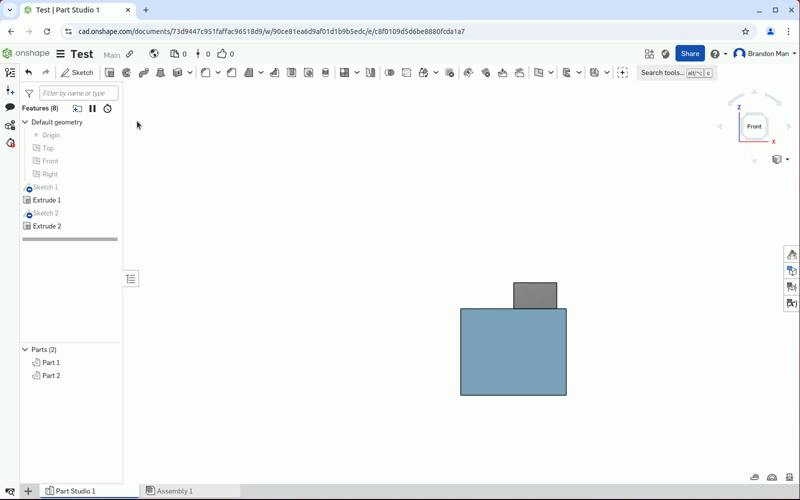
key(shift+h)
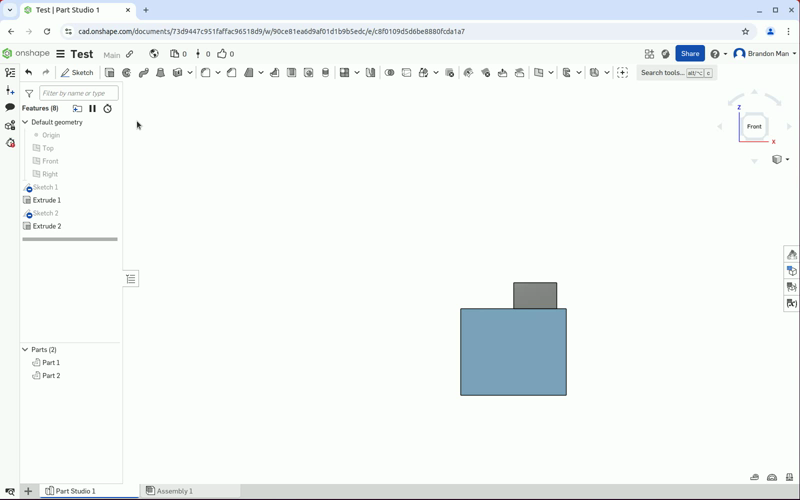
key(shift+h)
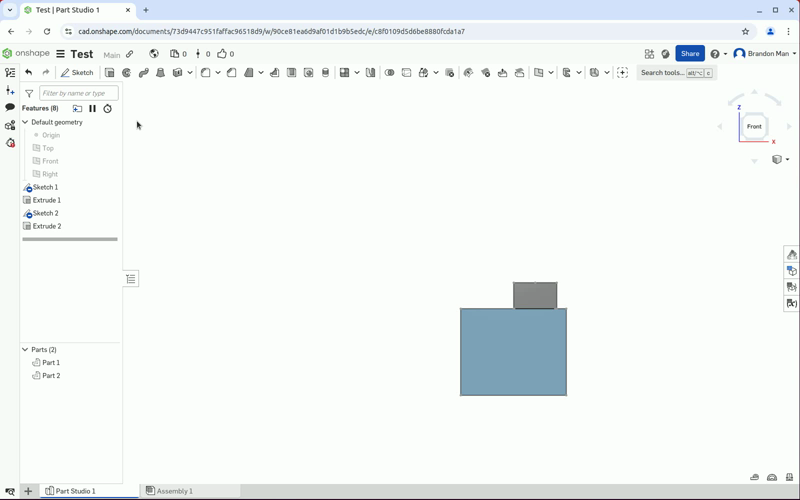
key(shift+7)
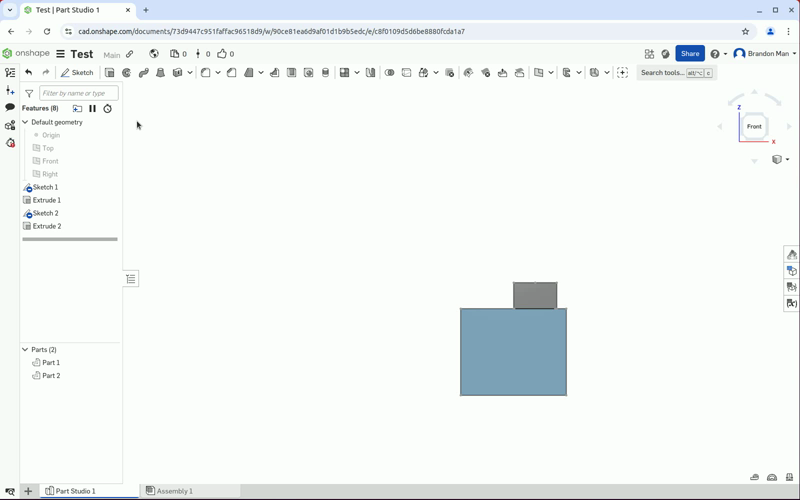
key(left, 2)
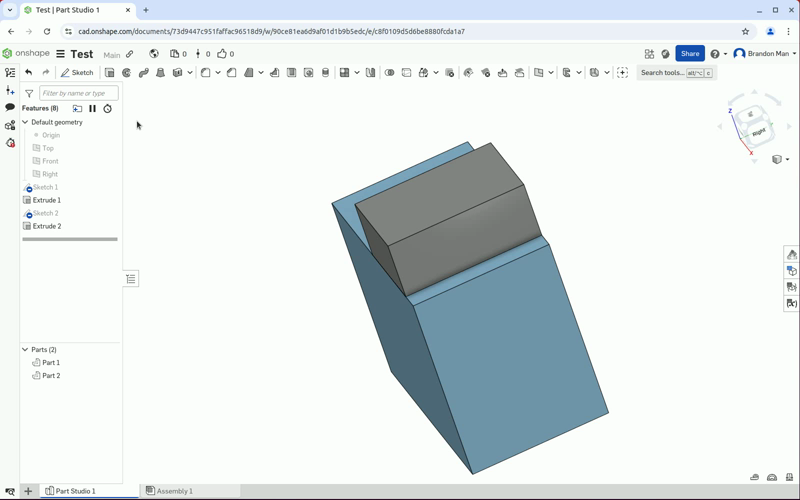
key(down, 2)
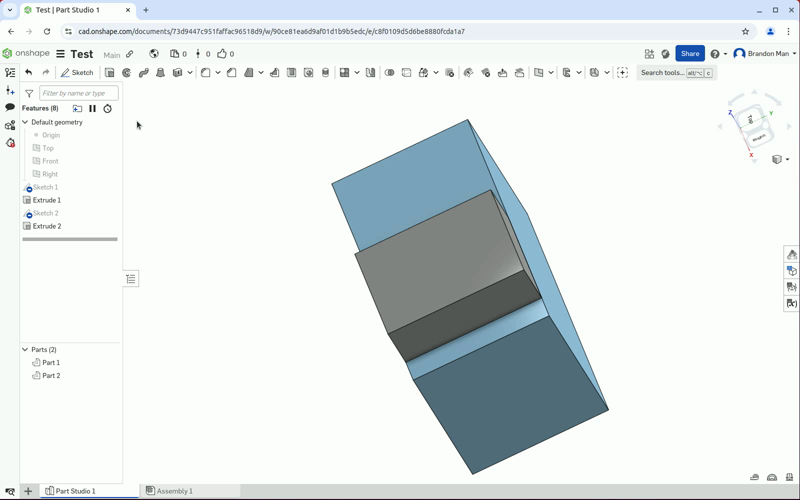
key(up, 2)
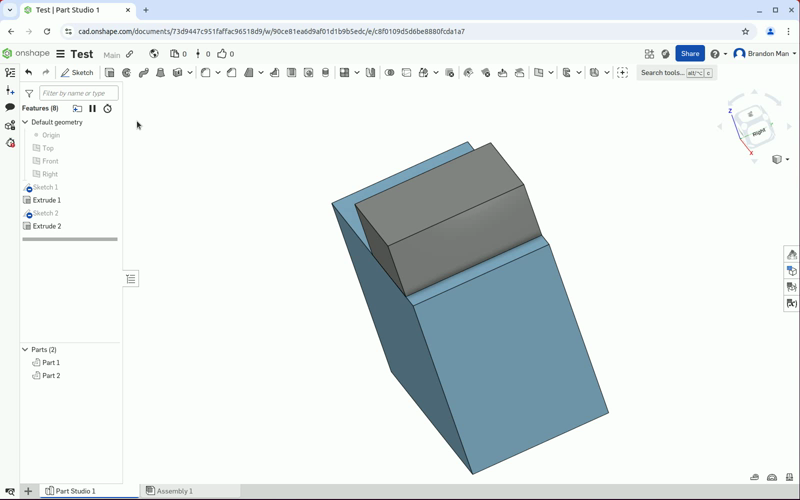
key(right, 2)
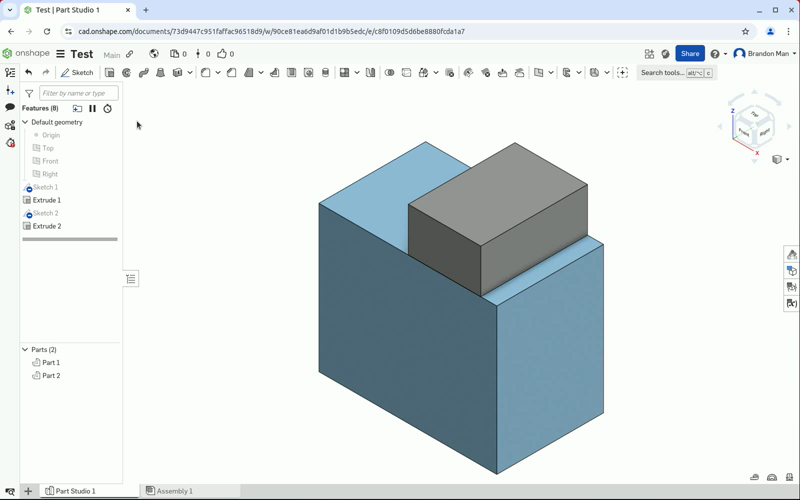
mouse_move(73, 189)
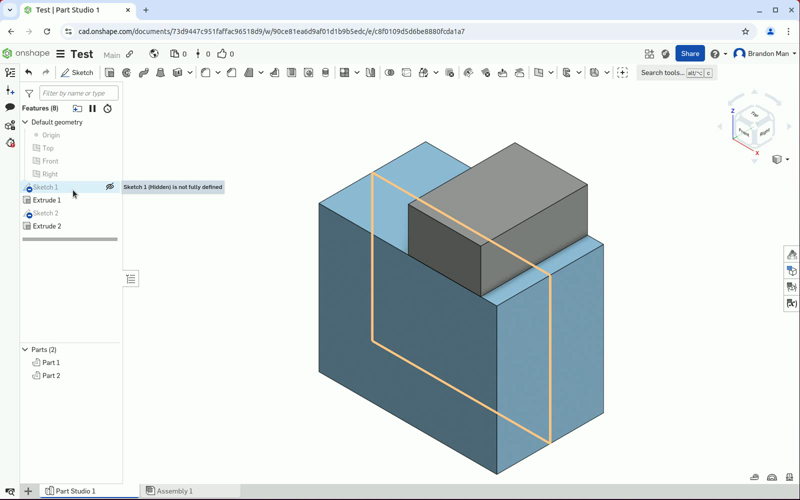
click(73, 189)